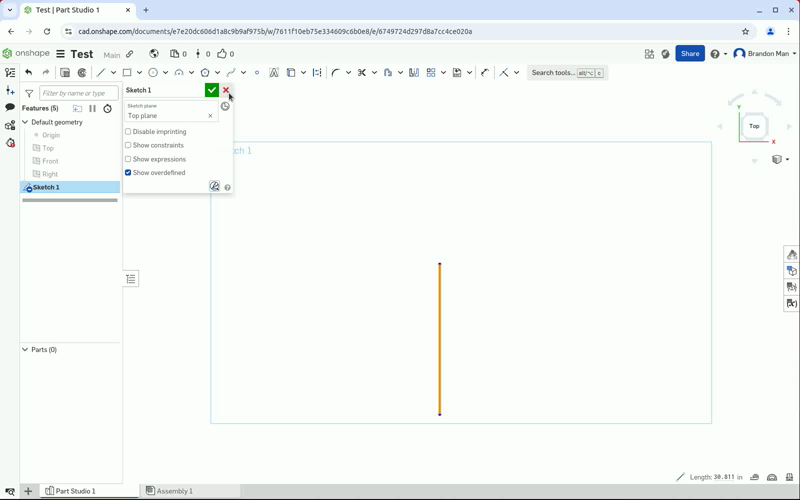
key(shift+h)
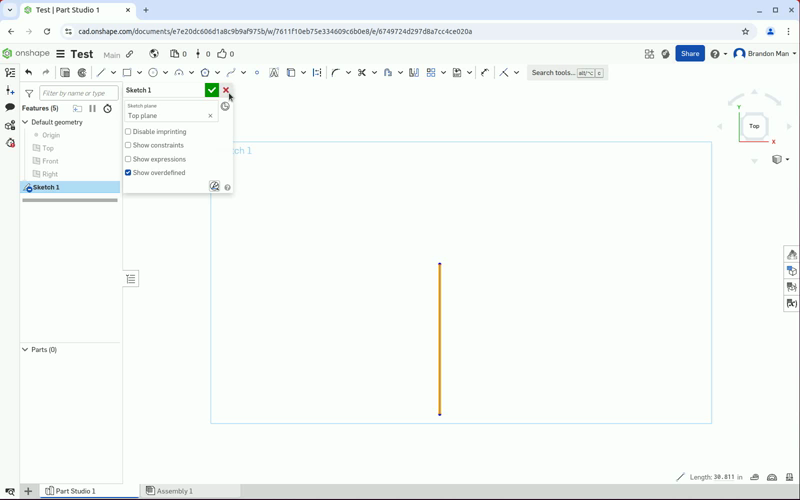
key(shift+s)
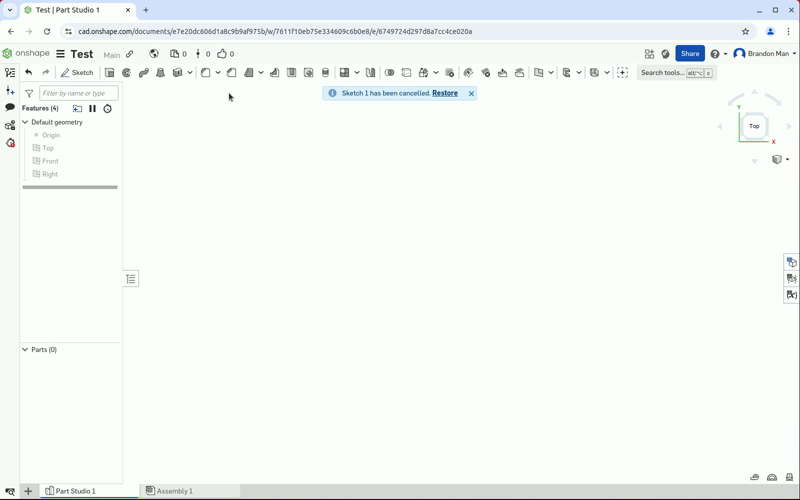
mouse_move(73, 150)
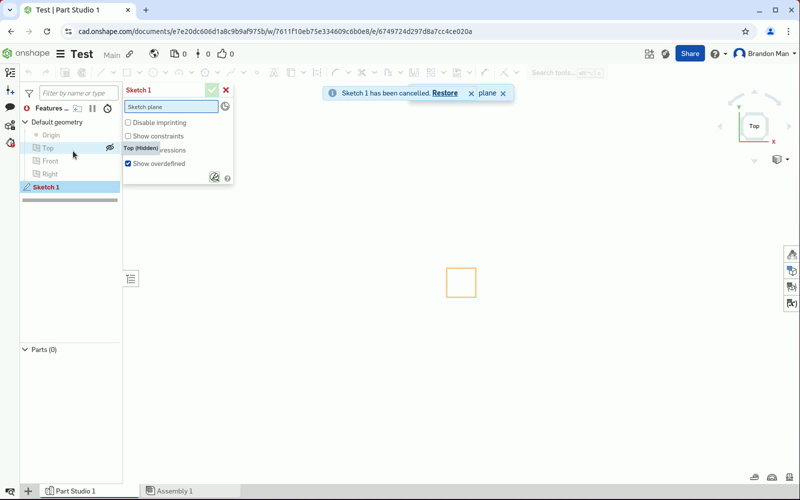
click(73, 150)
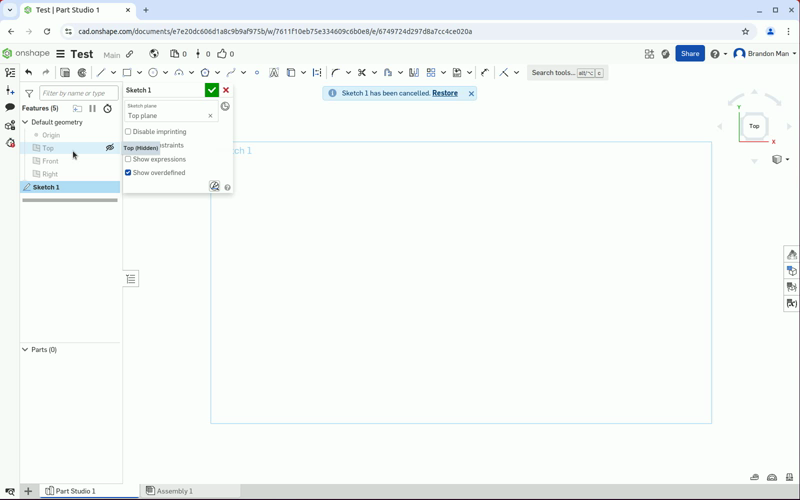
mouse_move(73, 352)
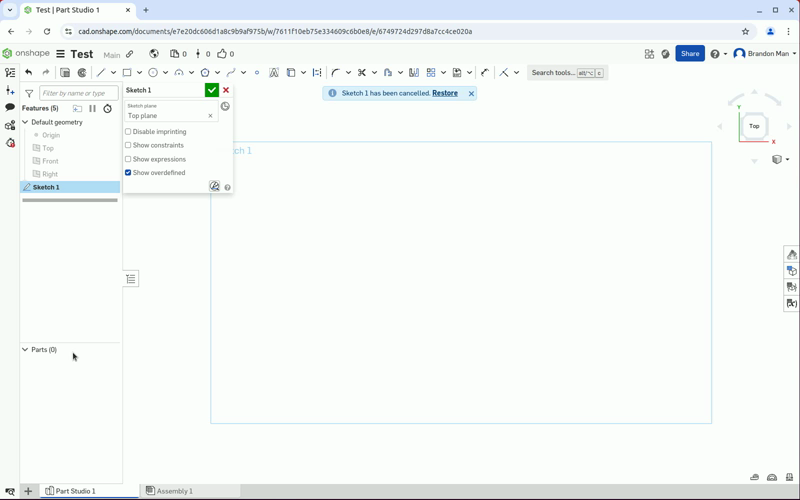
key(y)
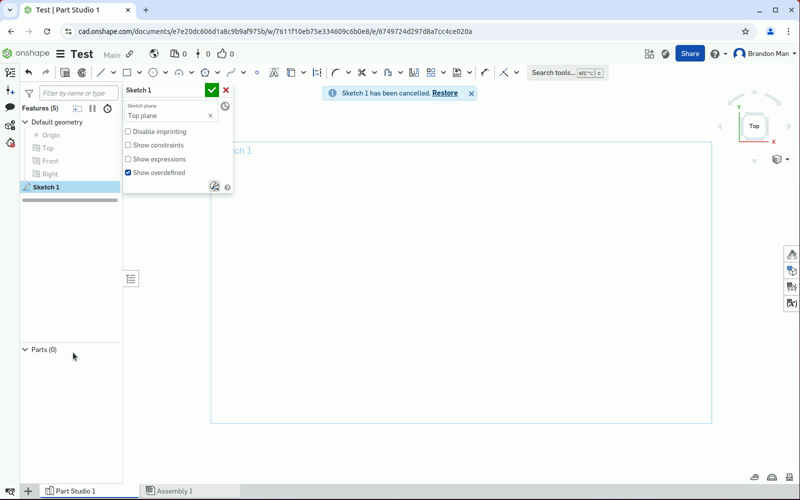
key(l)
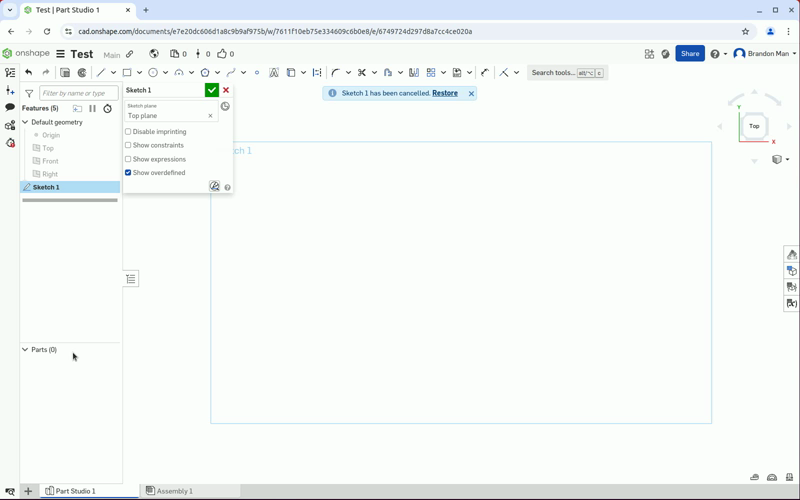
key_down(shift)
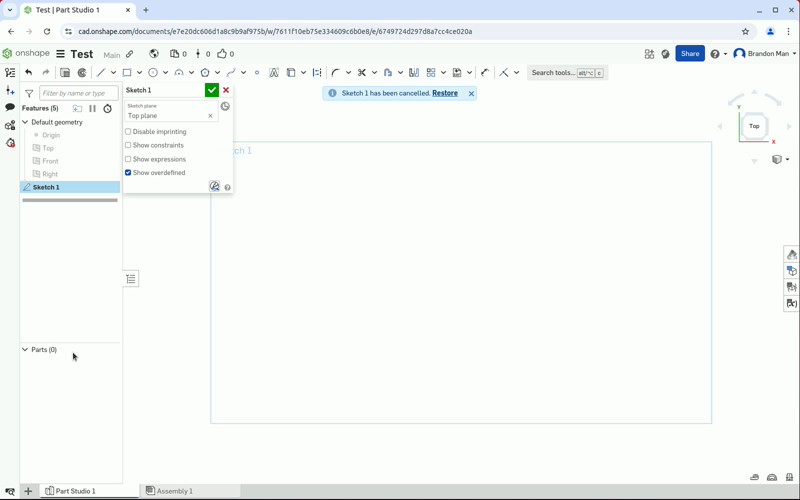
mouse_move(348, 395)
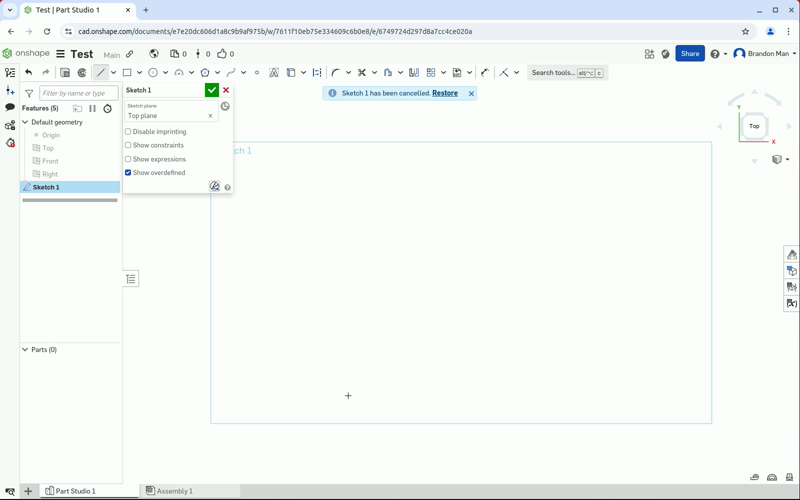
click(348, 395)
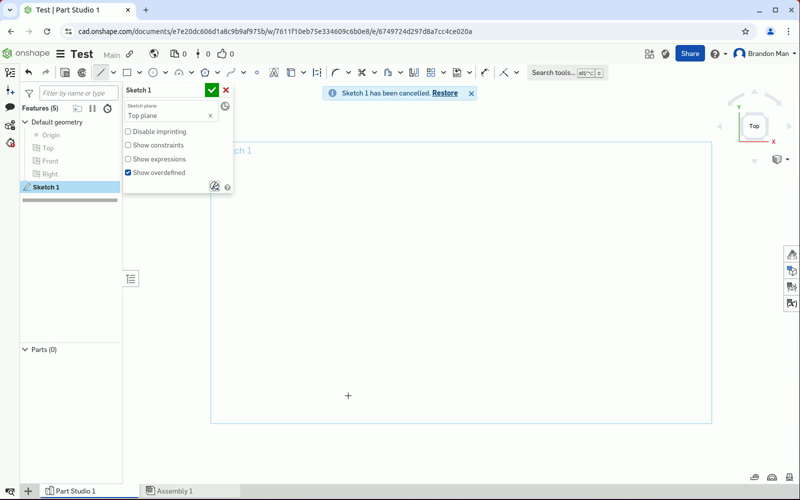
key_up(shift)
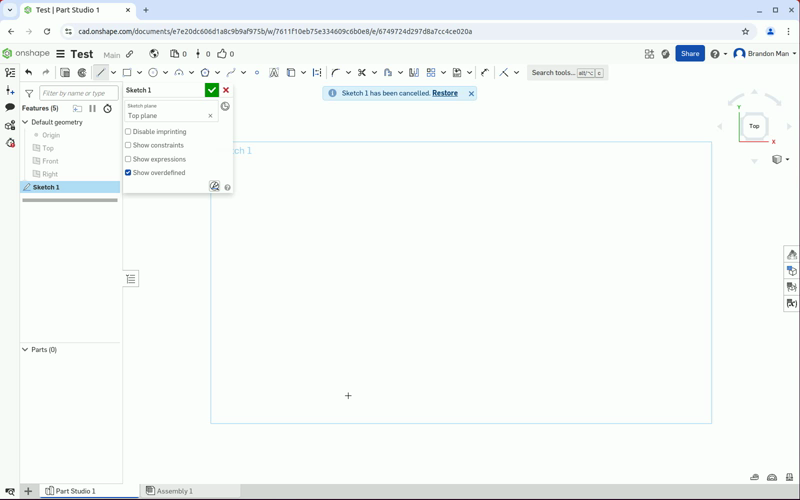
key_down(shift)
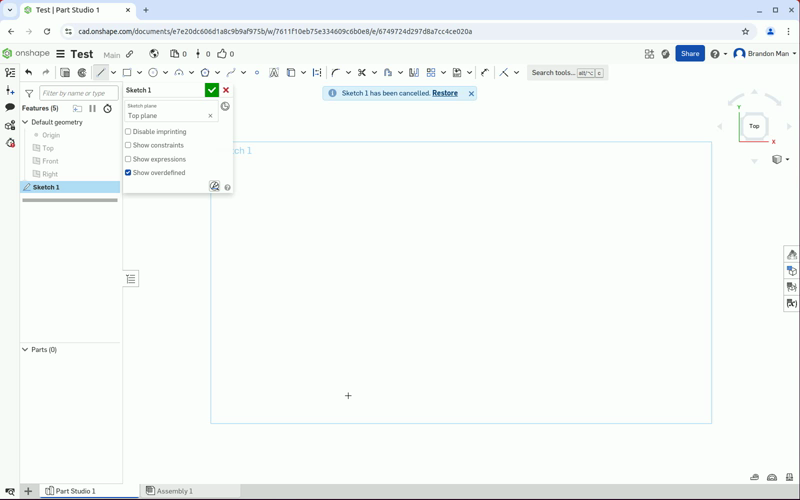
mouse_move(572, 395)
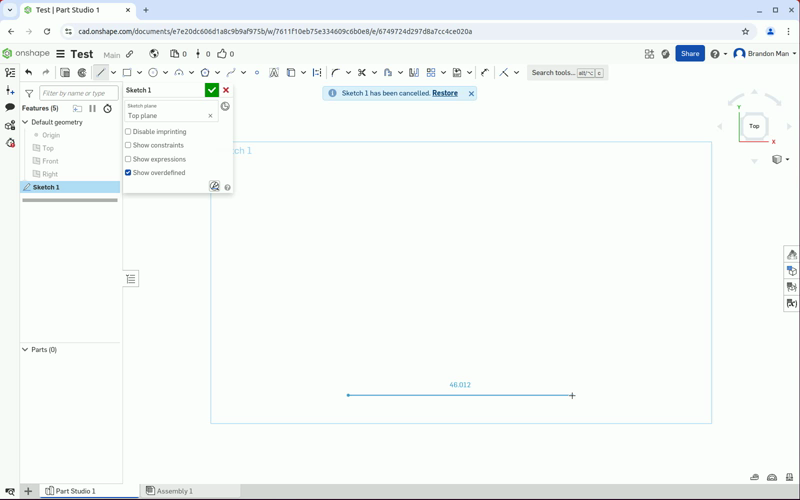
click(572, 395)
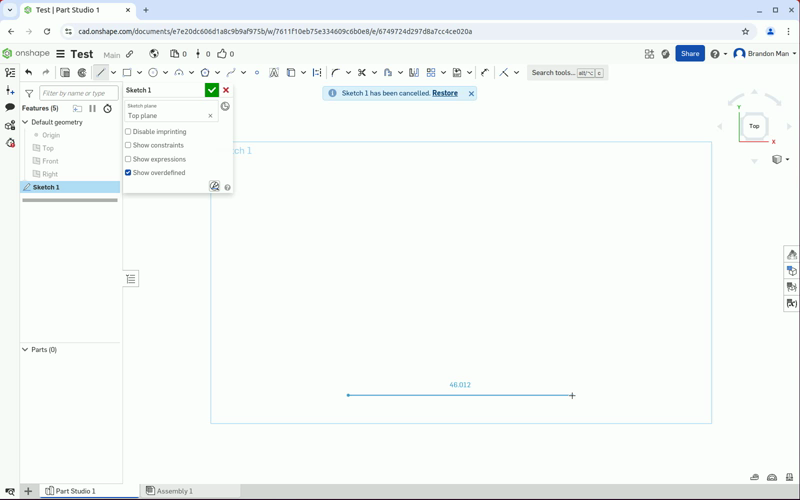
key_up(shift)
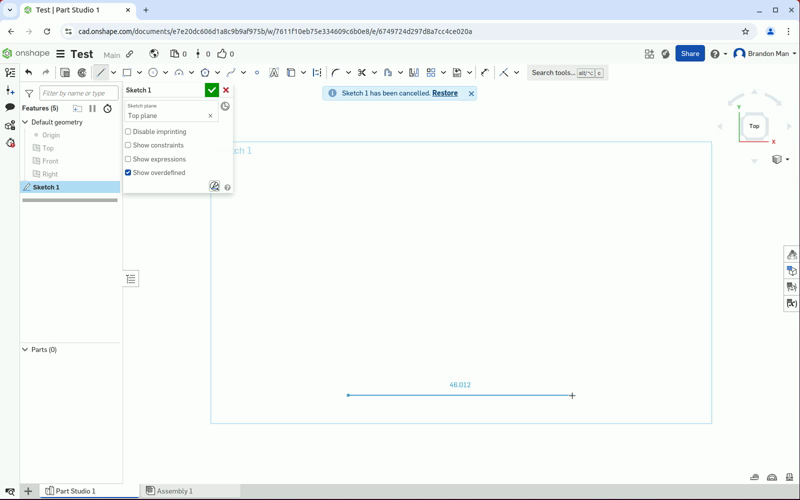
key_down(shift)
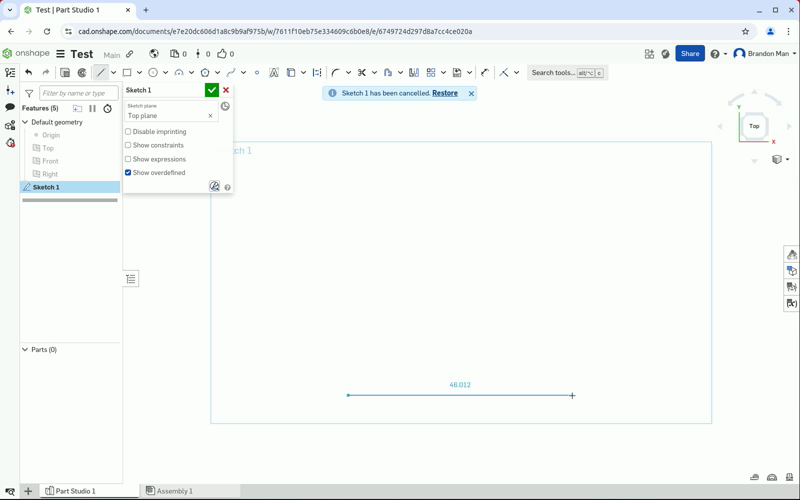
mouse_move(572, 171)
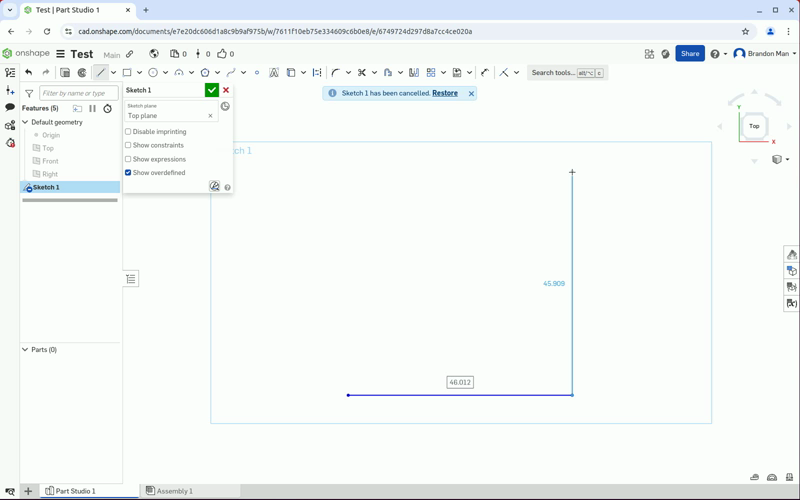
click(572, 171)
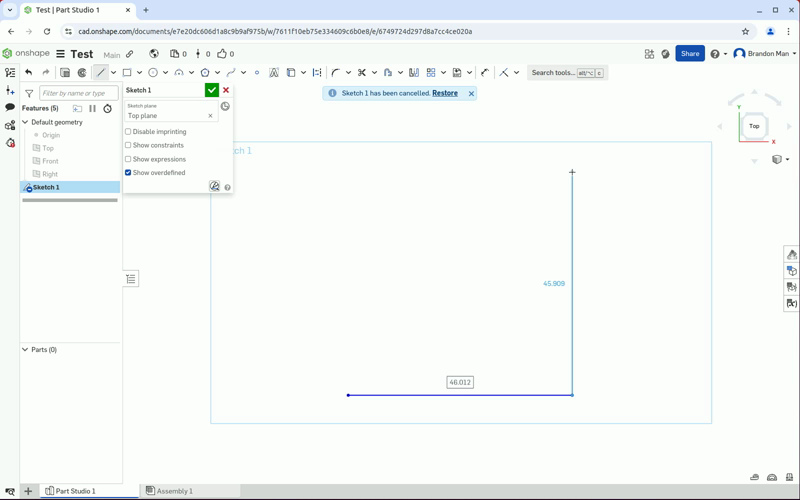
key_up(shift)
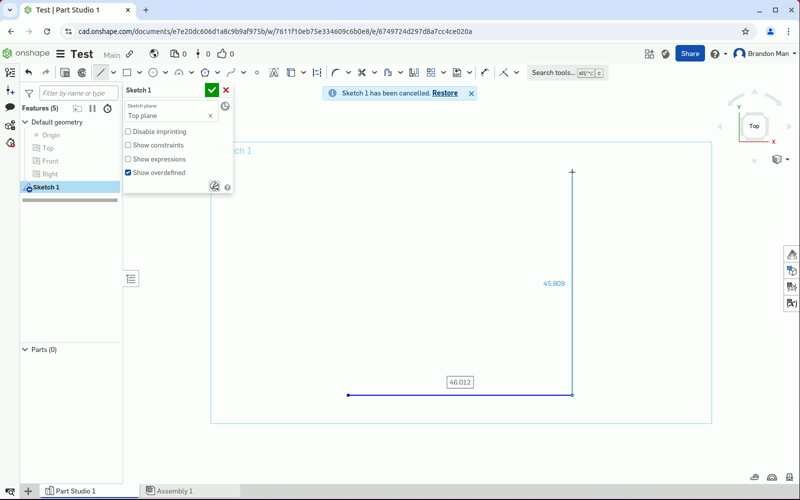
key_down(shift)
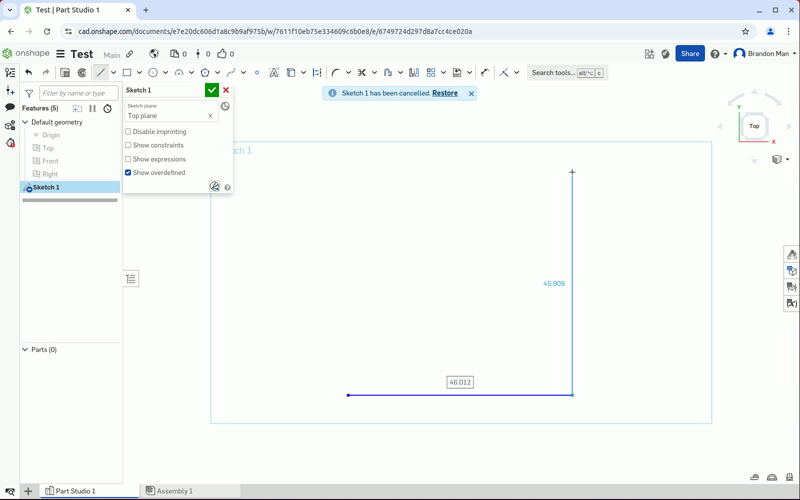
mouse_move(348, 171)
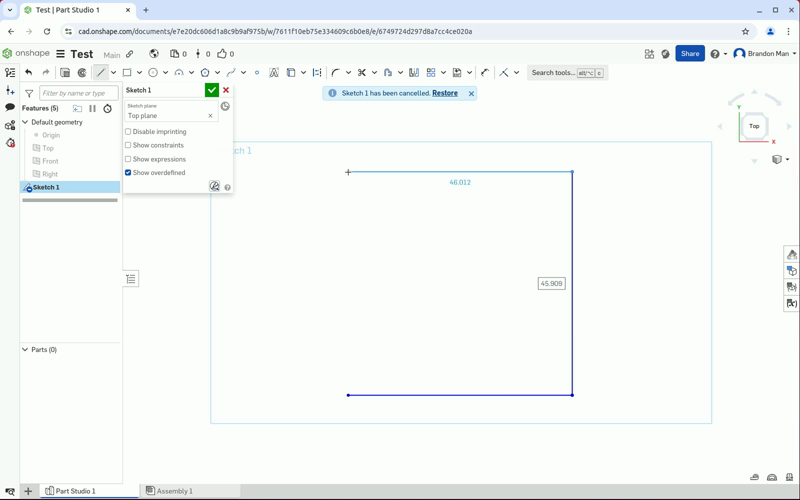
click(348, 171)
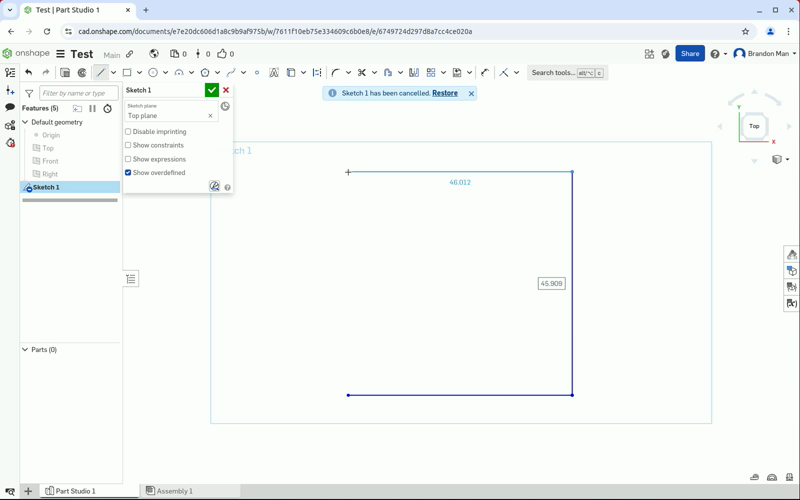
key_up(shift)
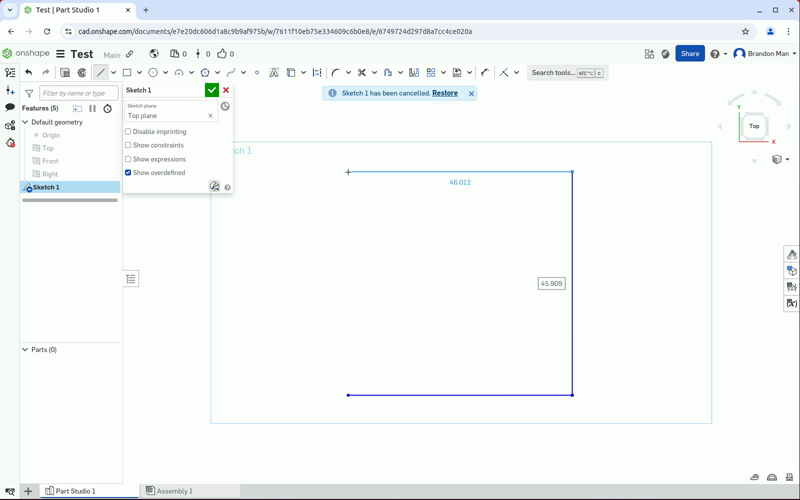
key_down(shift)
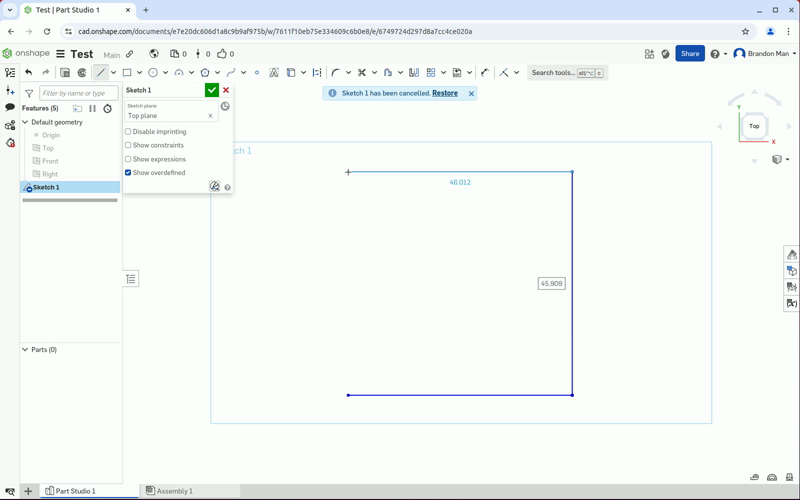
mouse_move(348, 395)
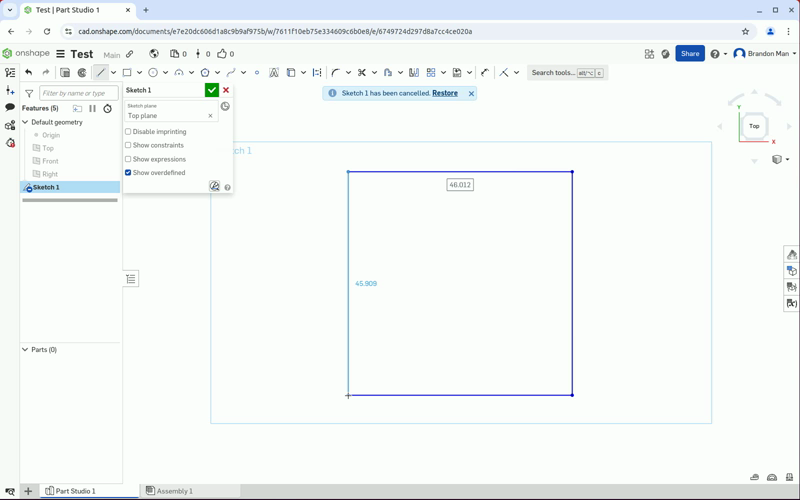
key_up(shift)
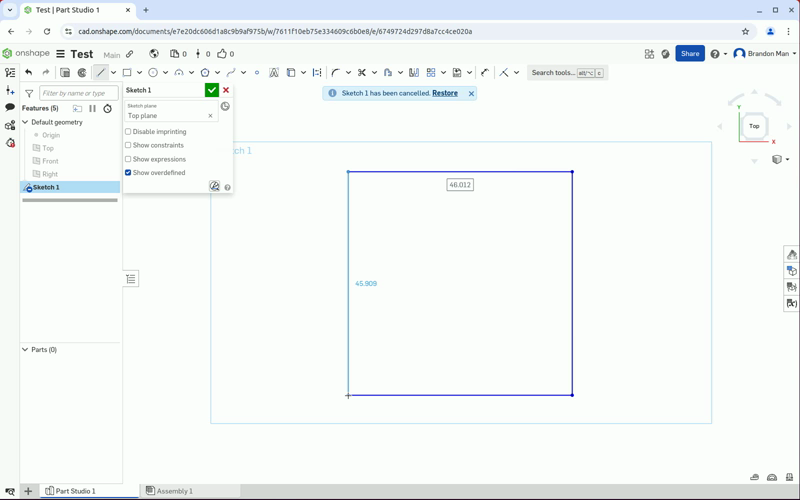
click(348, 395)
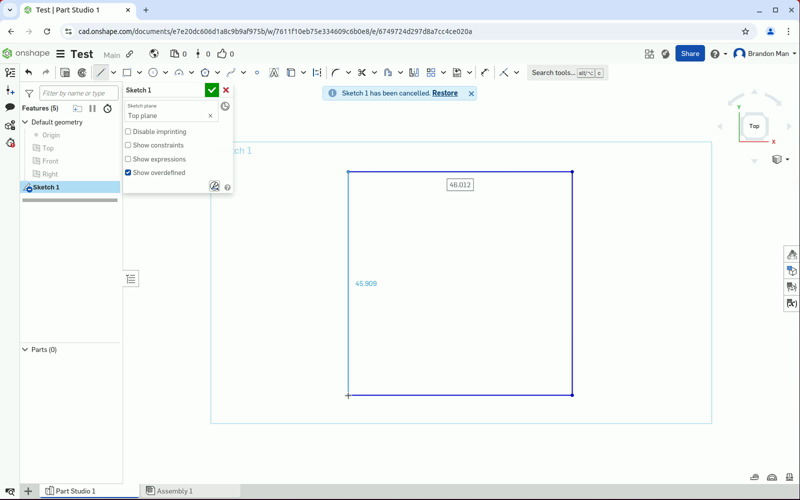
key(esc)
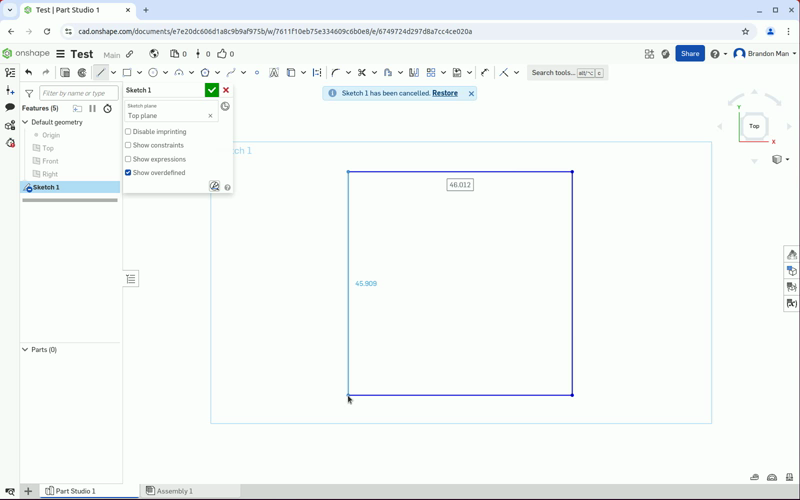
mouse_move(456, 217)
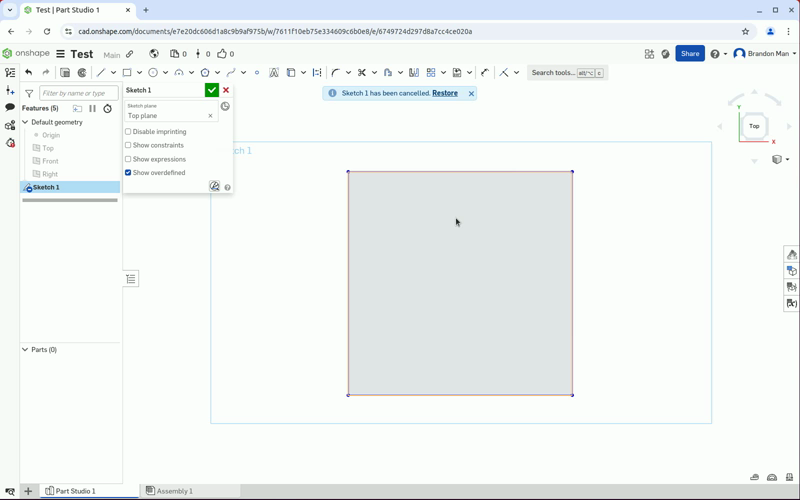
click(456, 217)
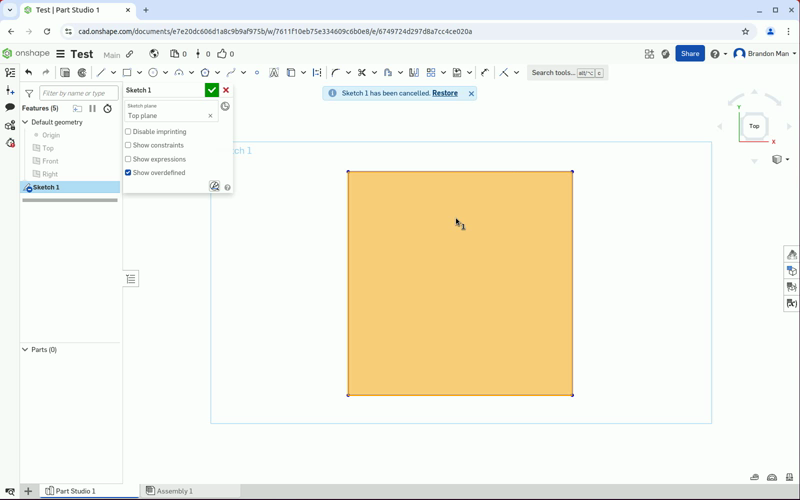
mouse_move(73, 352)
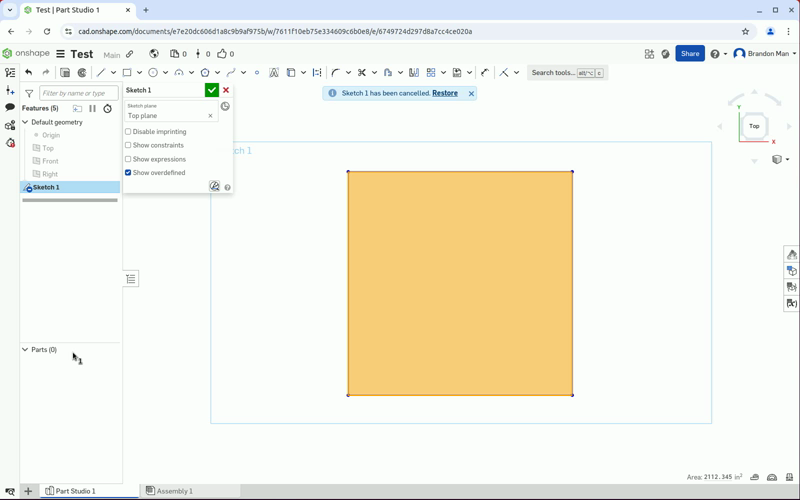
key(shift+y)
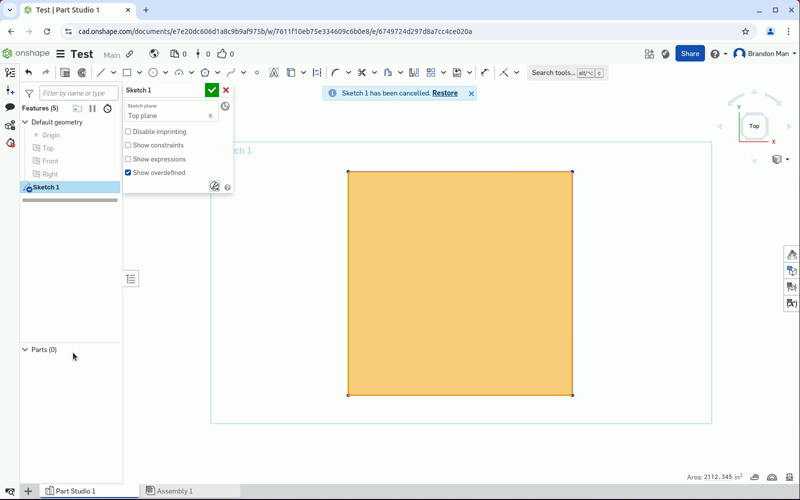
key(shift+e)
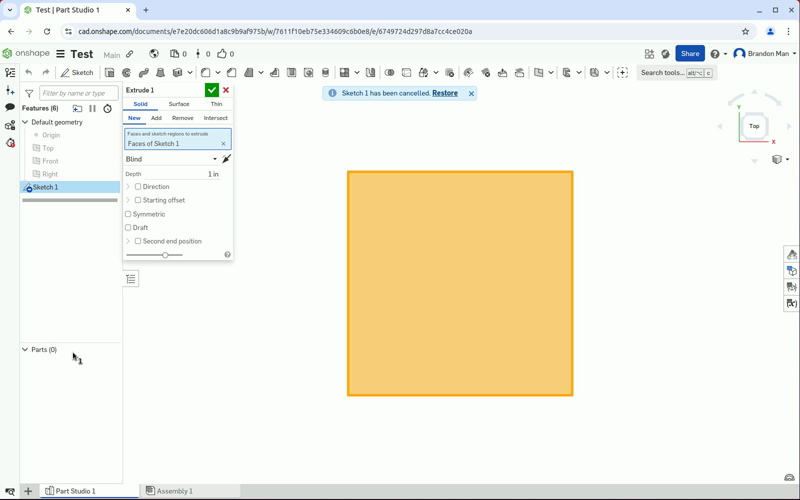
mouse_move(143, 106)
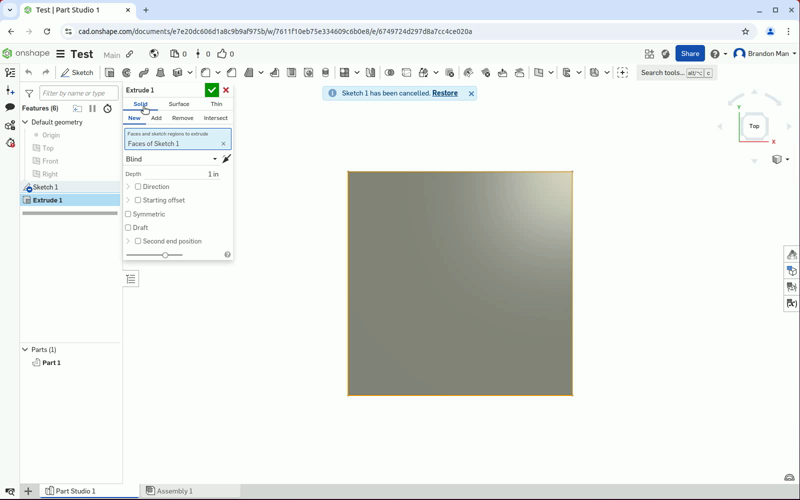
click(143, 106)
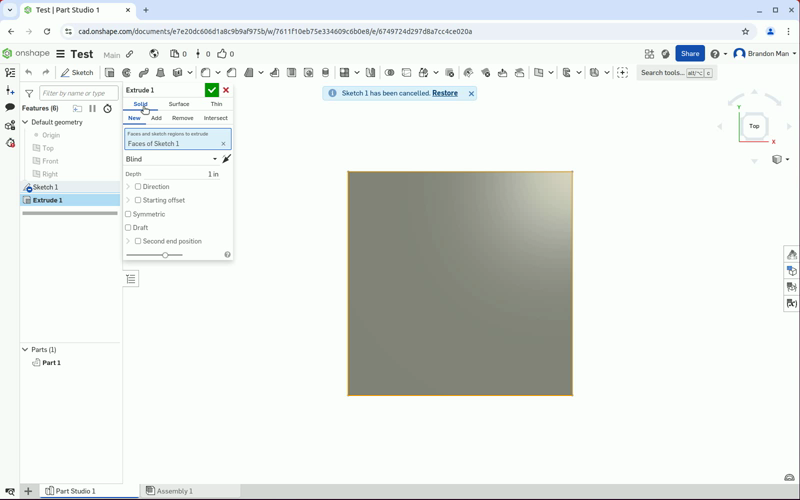
mouse_move(137, 120)
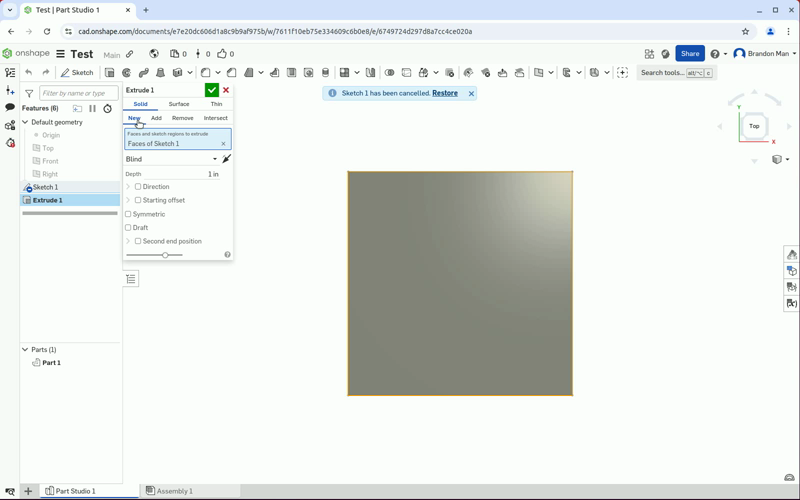
click(137, 120)
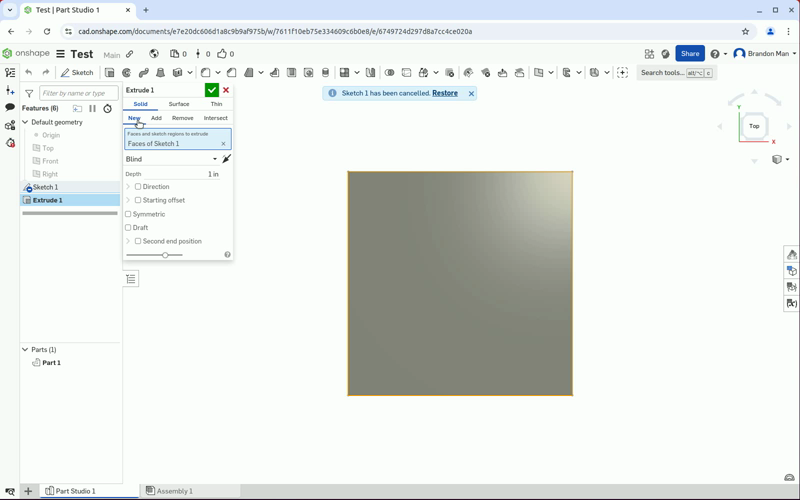
key(tab, 4)
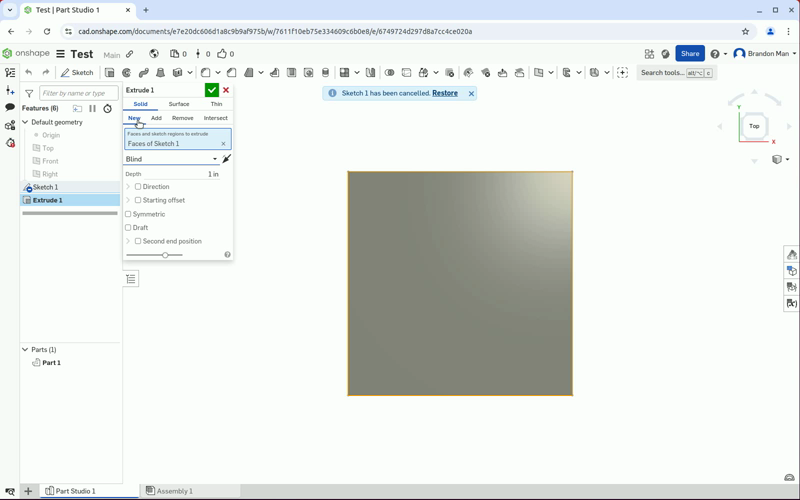
text(5.055)
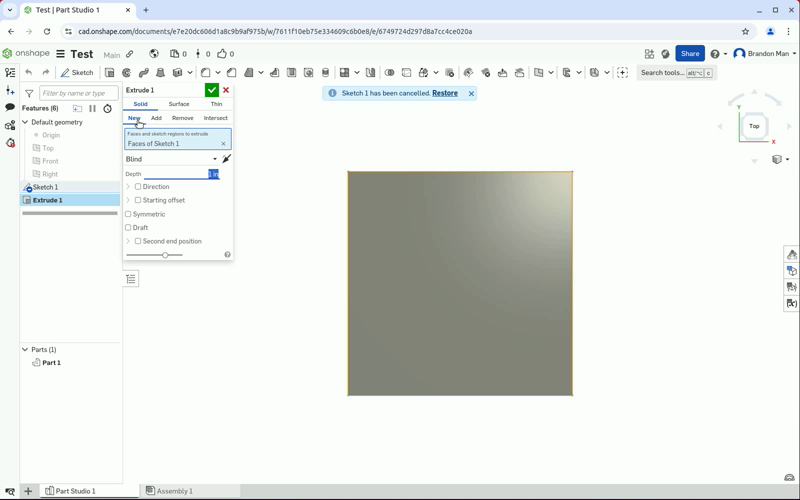
key(enter)
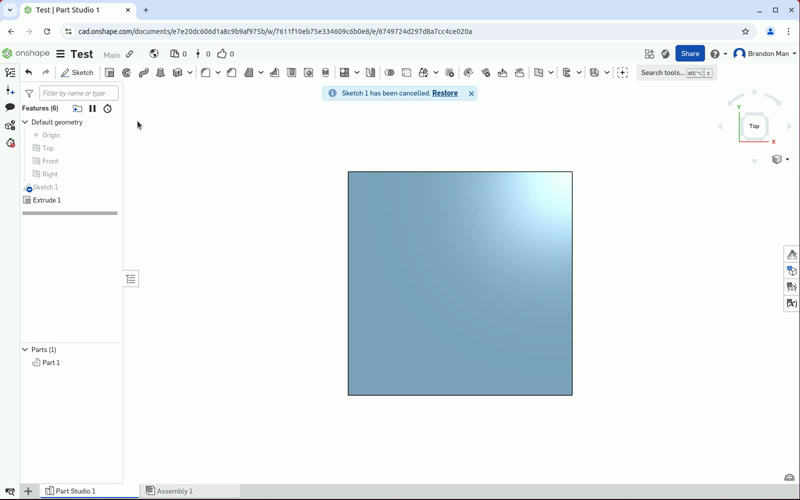
key(shift+h)
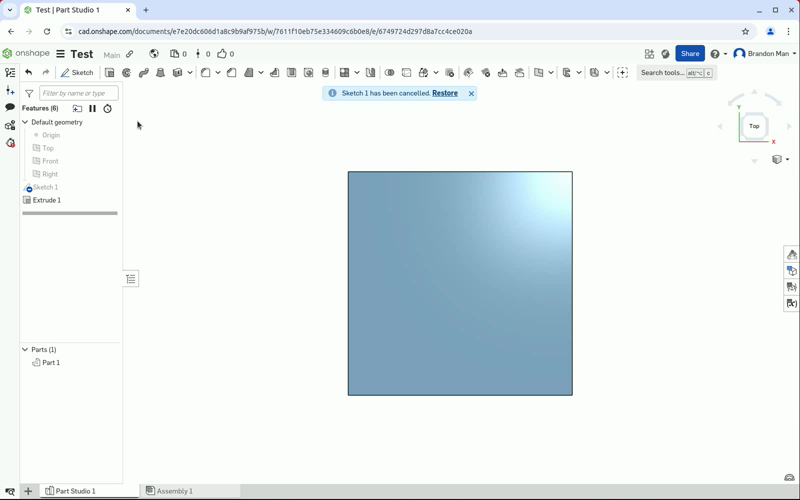
key(shift+h)
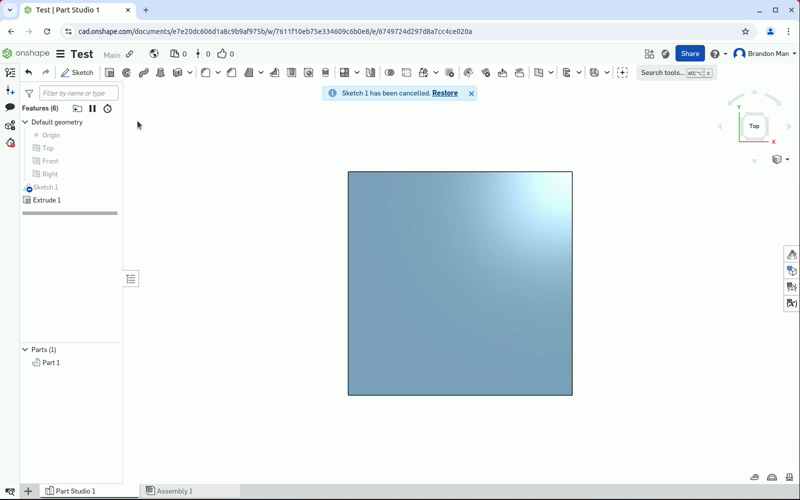
mouse_move(73, 189)
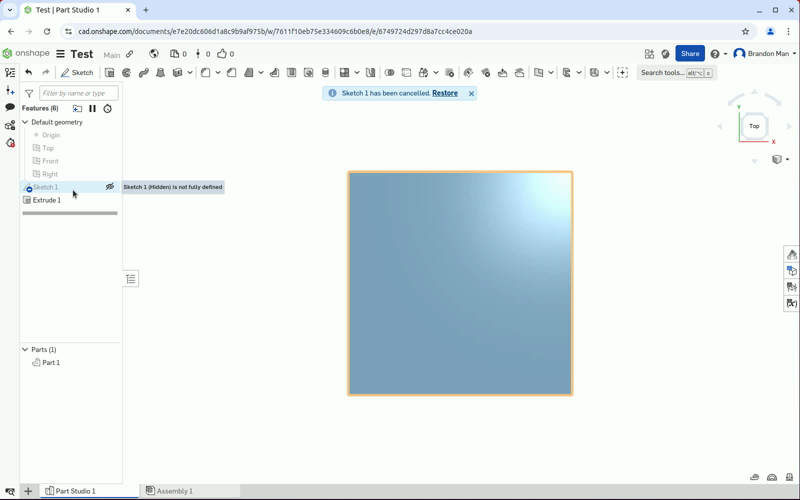
click(73, 189)
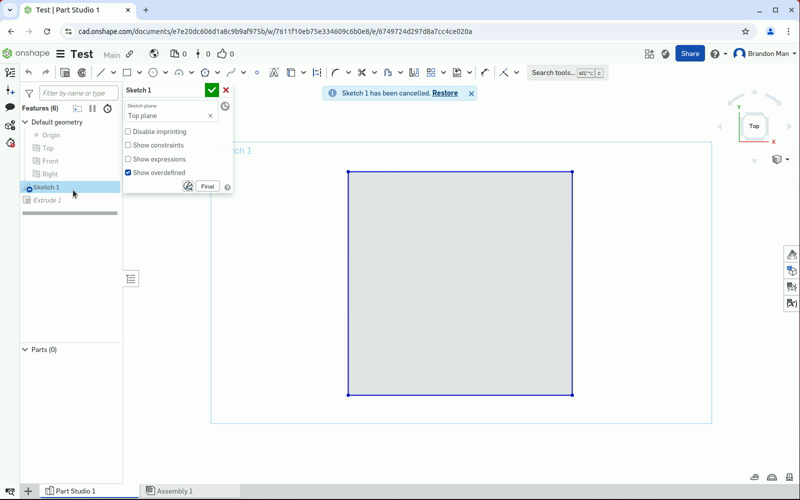
mouse_move(229, 92)
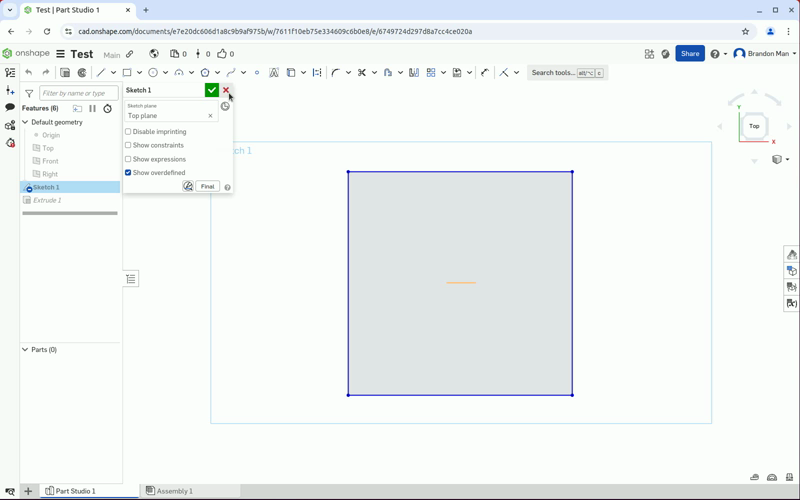
click(229, 92)
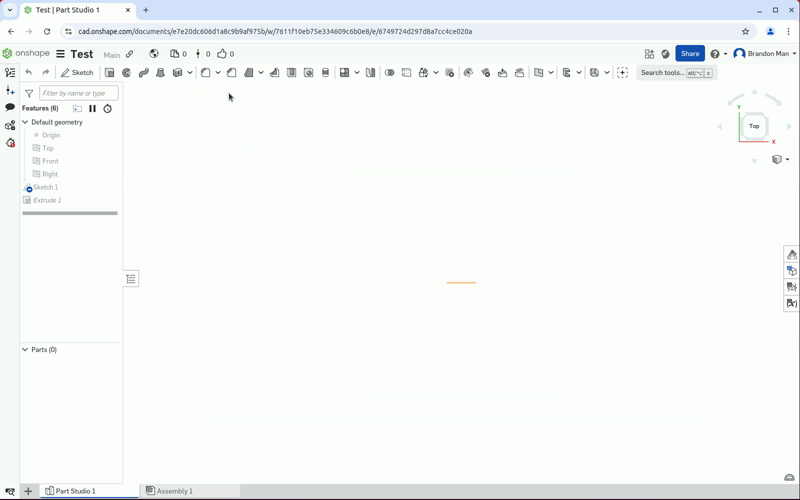
mouse_move(541, 75)
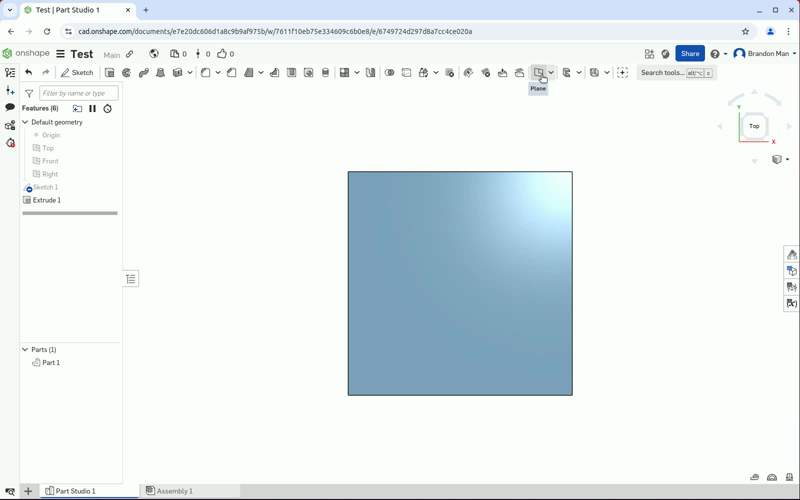
click(541, 75)
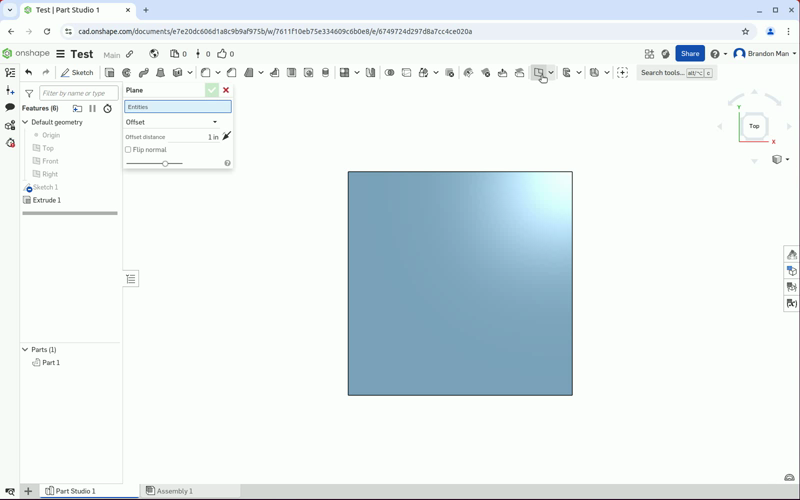
mouse_move(73, 150)
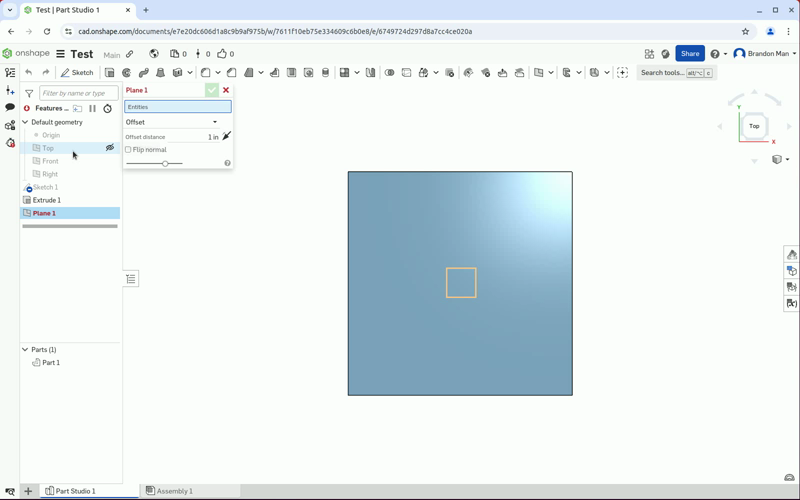
click(73, 150)
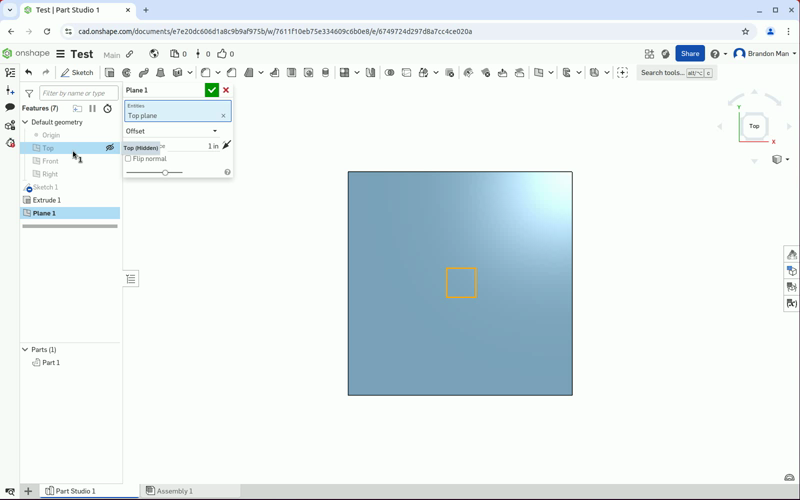
key(tab, 2)
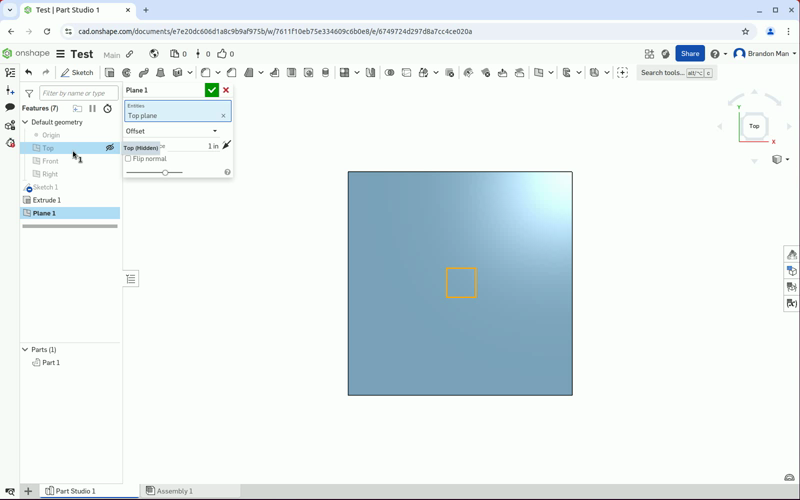
text(5.053)
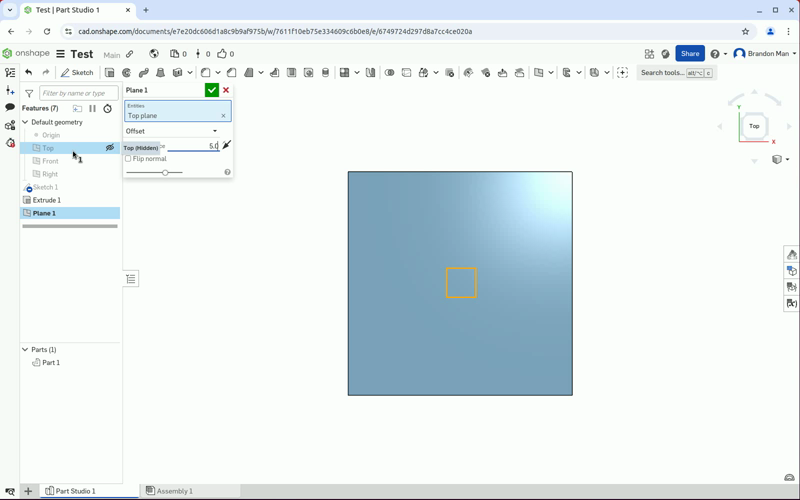
key(enter, 2)
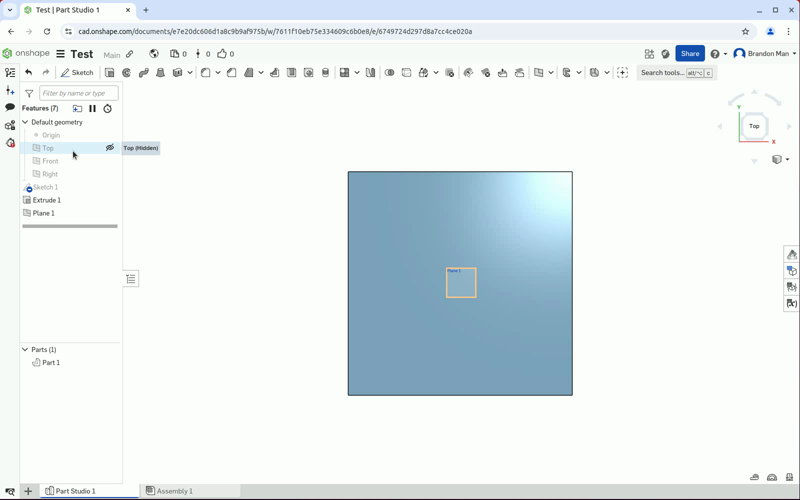
key(shift+s)
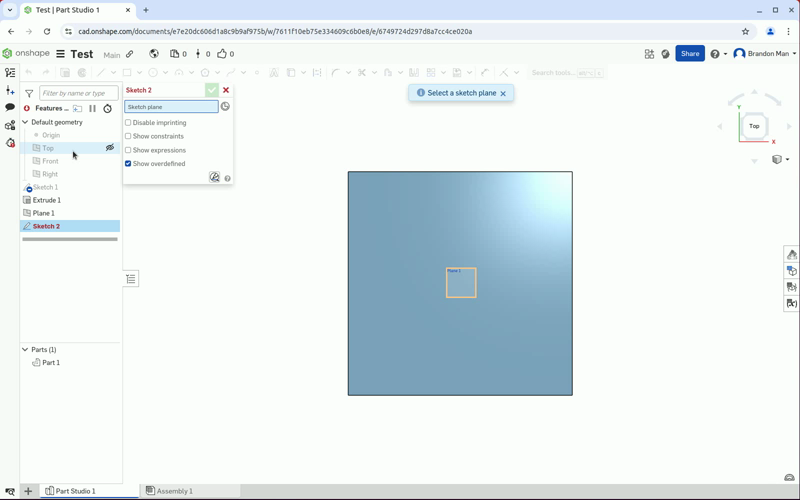
mouse_move(73, 215)
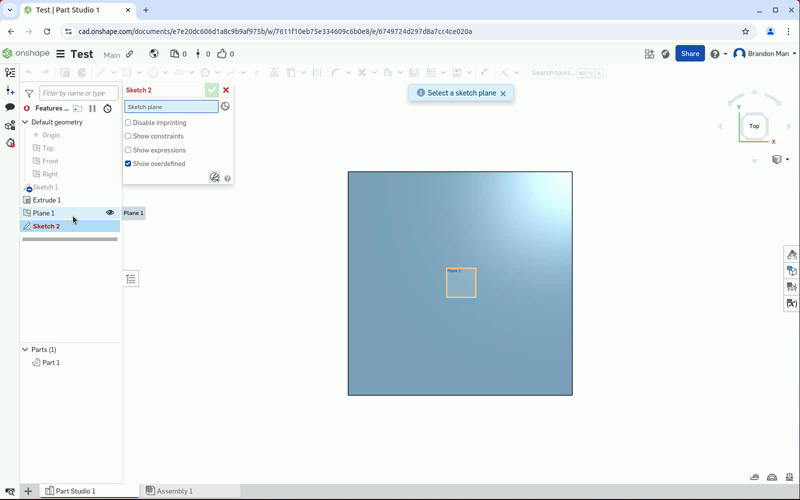
click(73, 215)
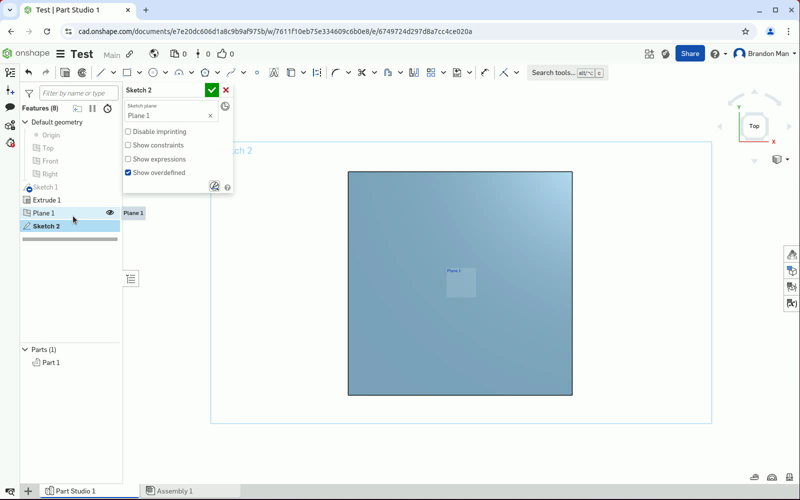
mouse_move(73, 352)
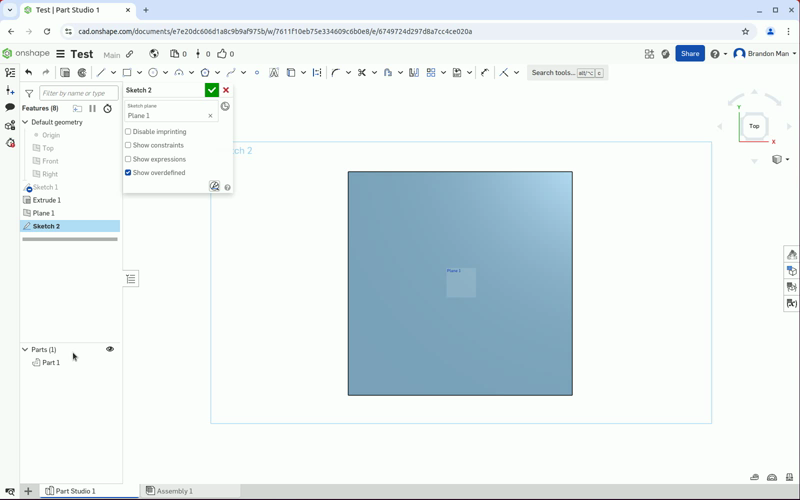
key(y)
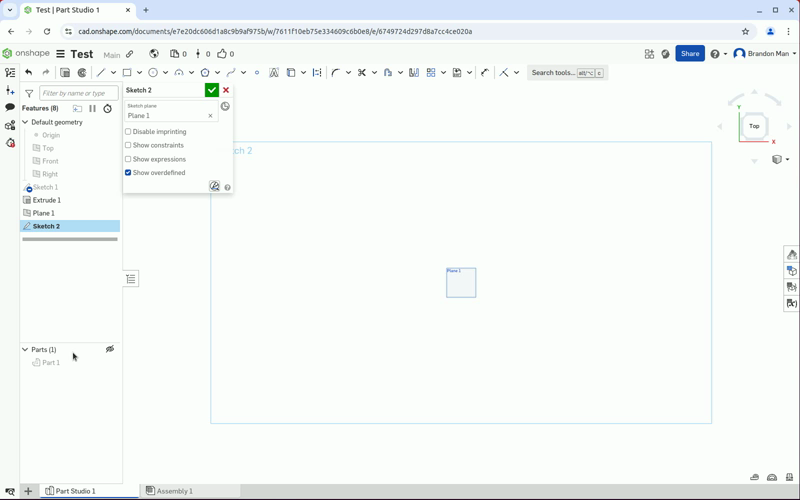
key(c)
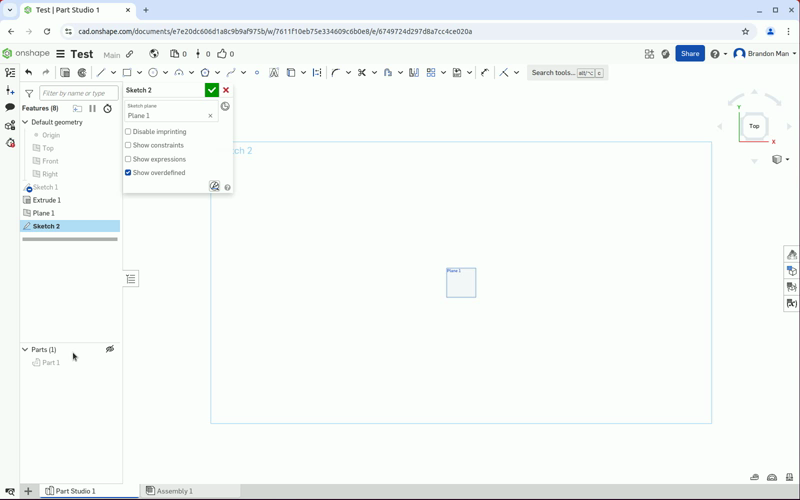
key_down(shift)
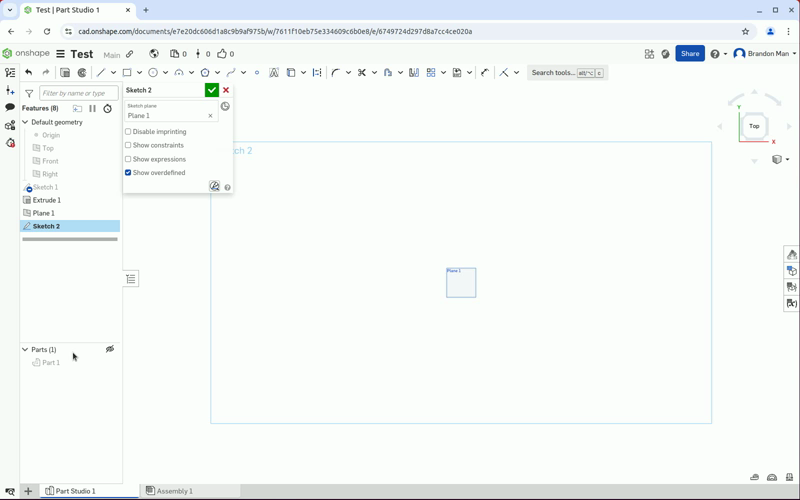
mouse_move(357, 197)
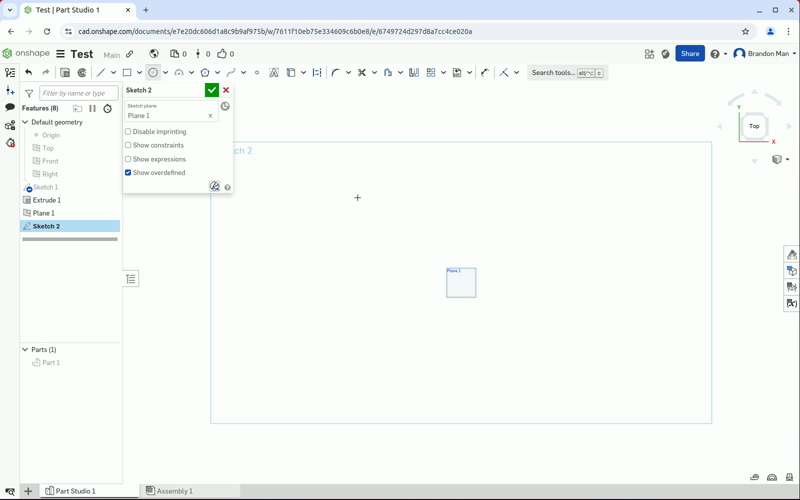
click(357, 197)
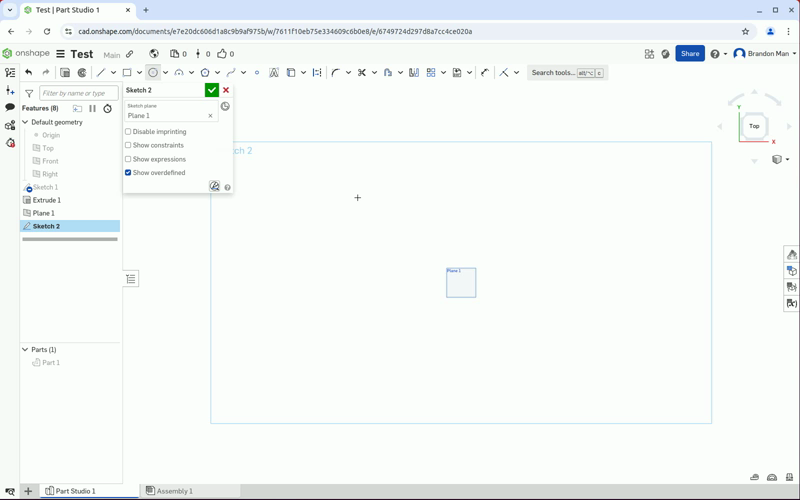
key_up(shift)
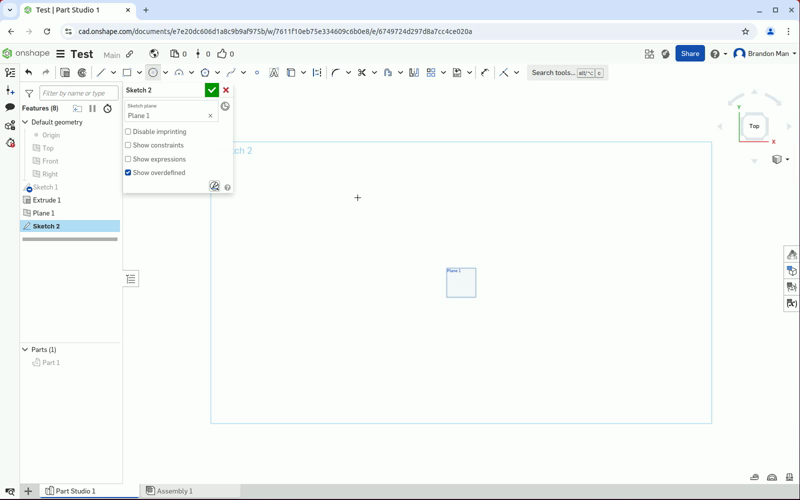
mouse_move(358, 197)
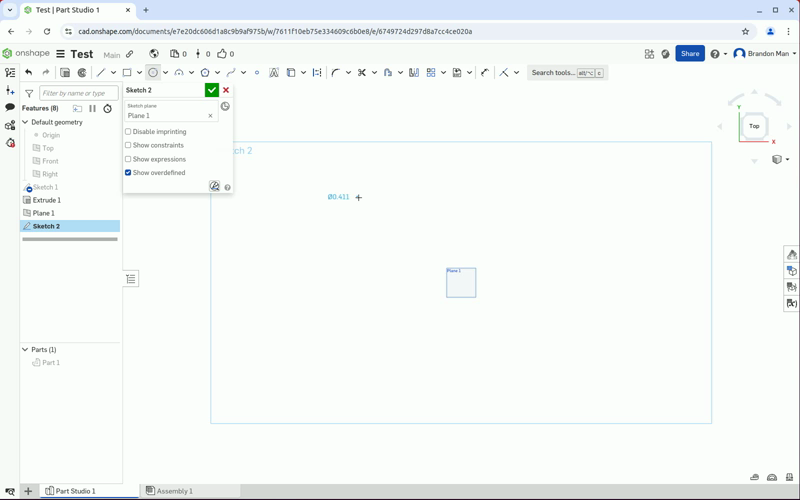
scroll(6)
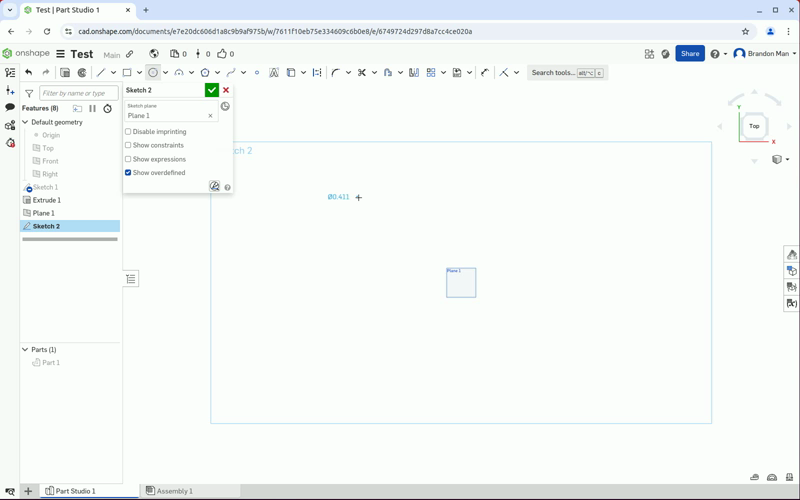
scroll(6)
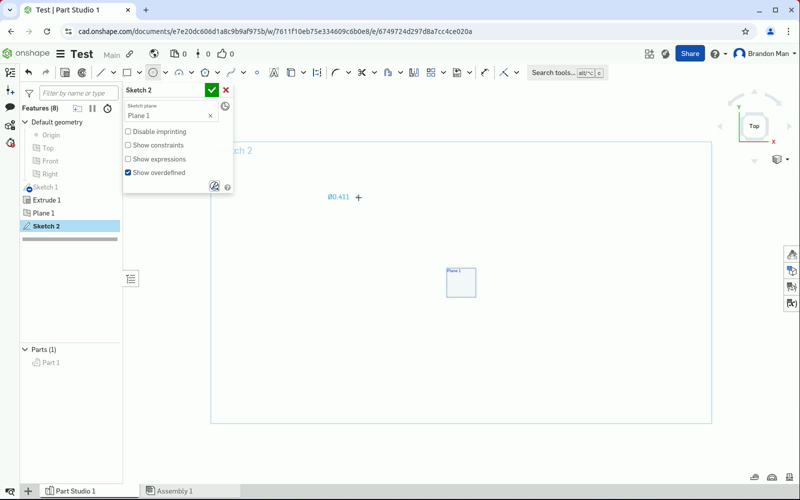
scroll(6)
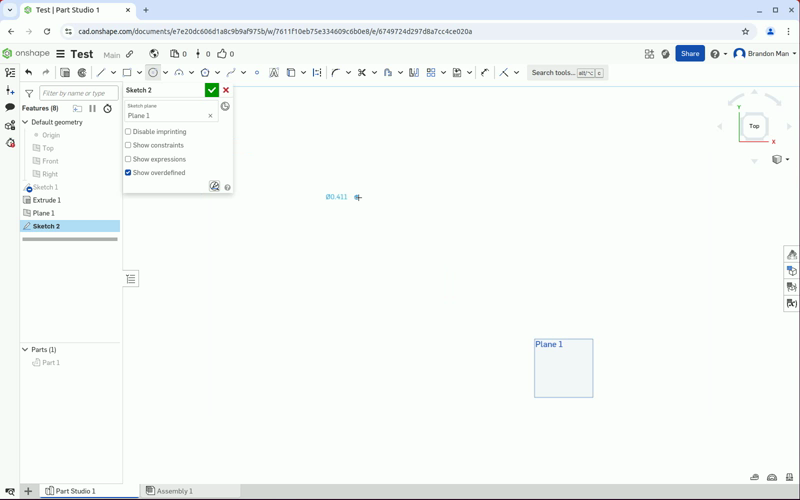
scroll(6)
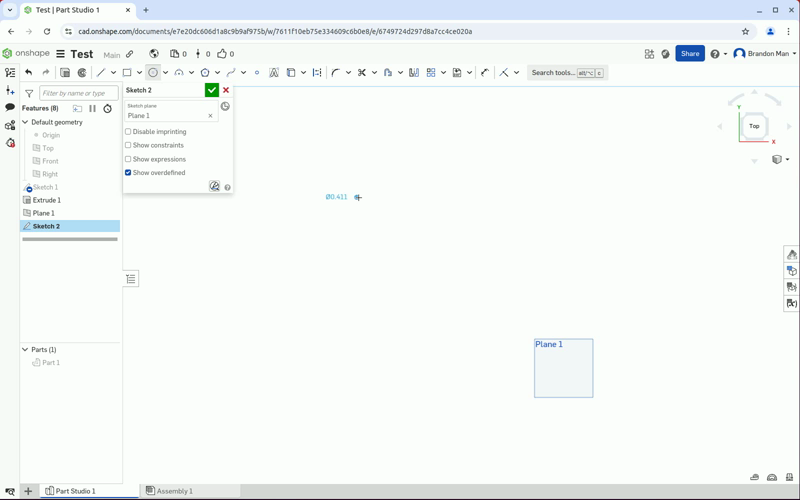
scroll(6)
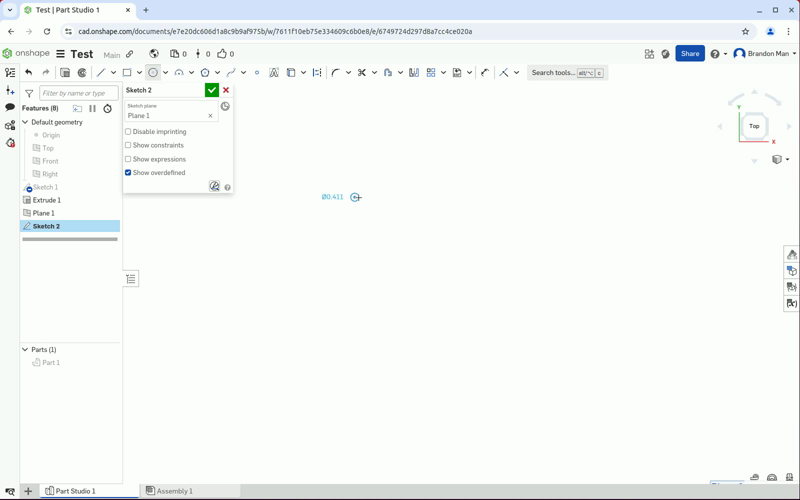
scroll(6)
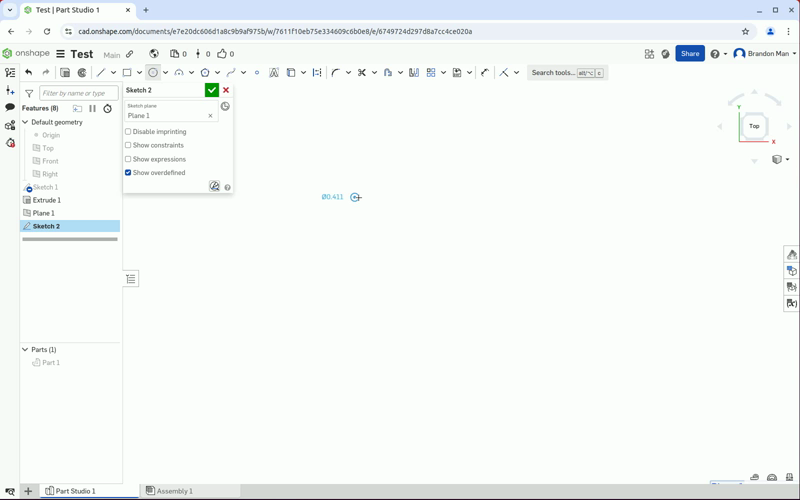
scroll(6)
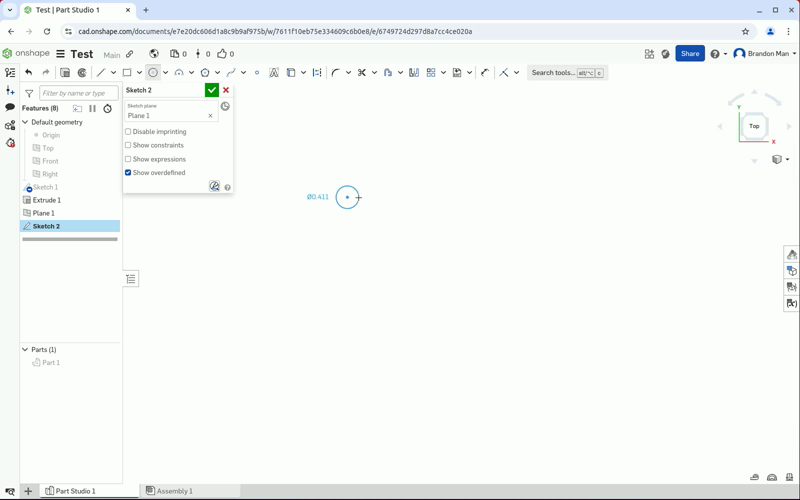
click(358, 197)
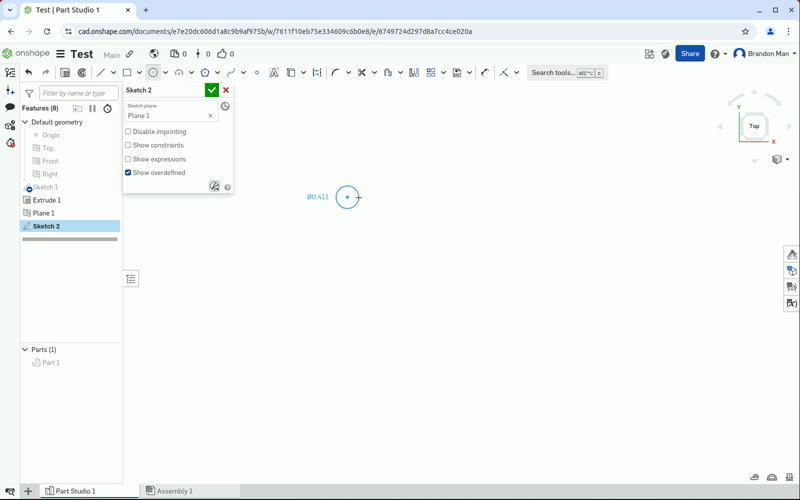
scroll(-6)
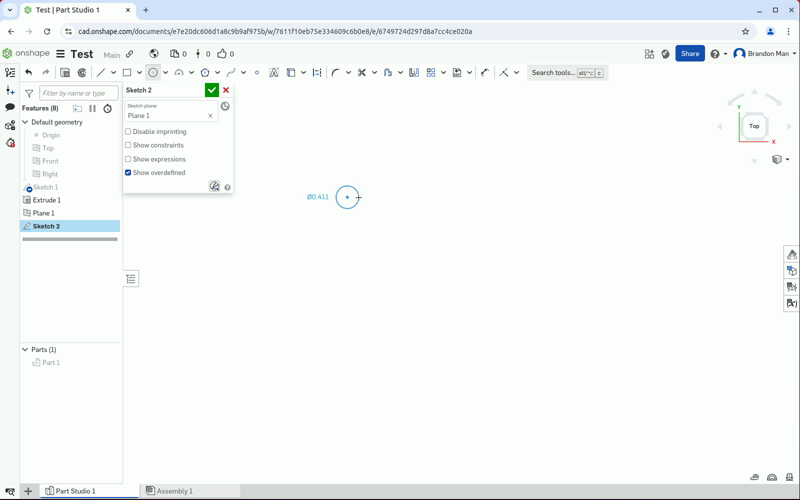
scroll(-6)
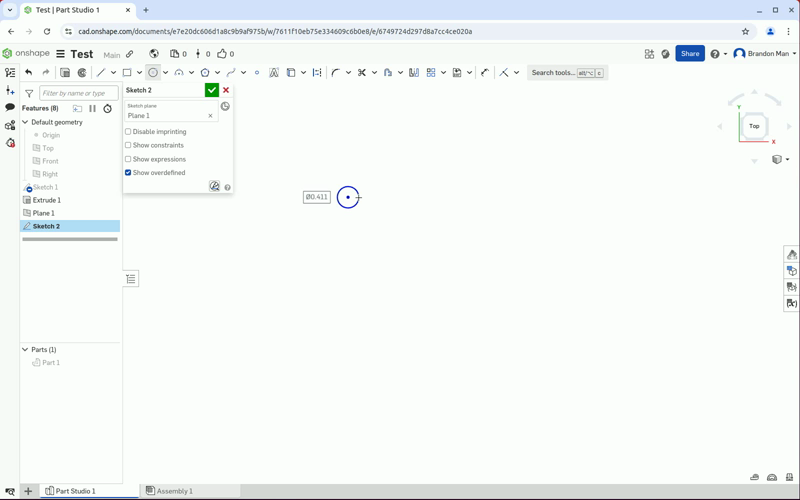
scroll(-6)
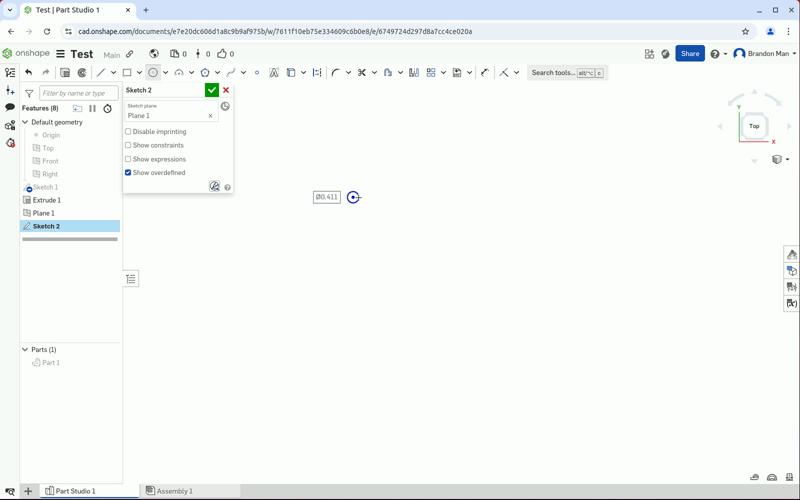
scroll(-6)
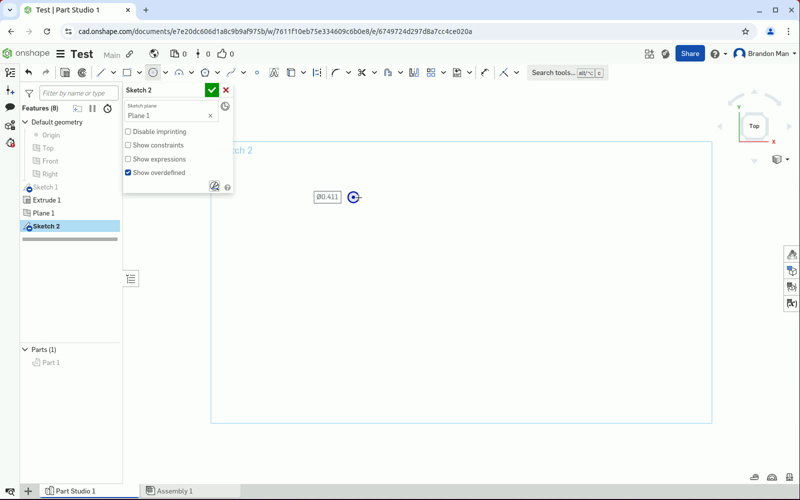
scroll(-6)
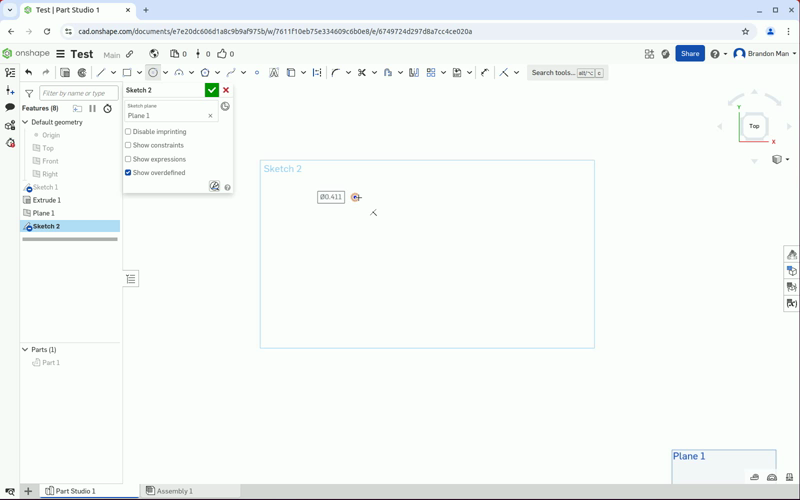
scroll(-6)
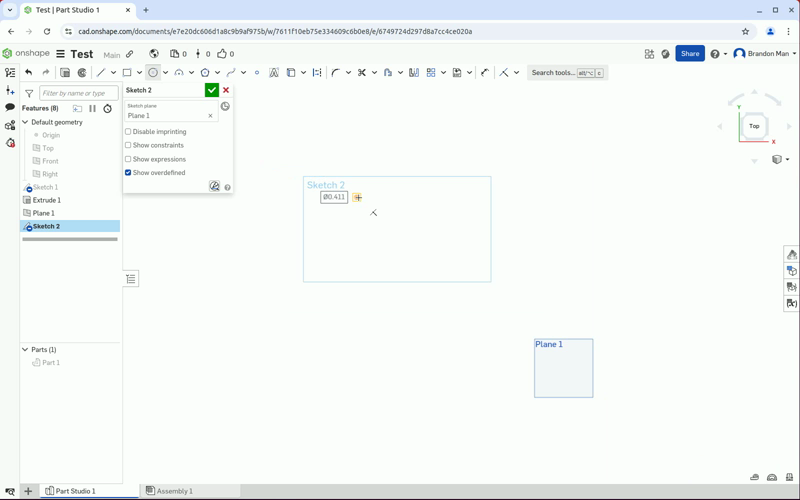
scroll(-6)
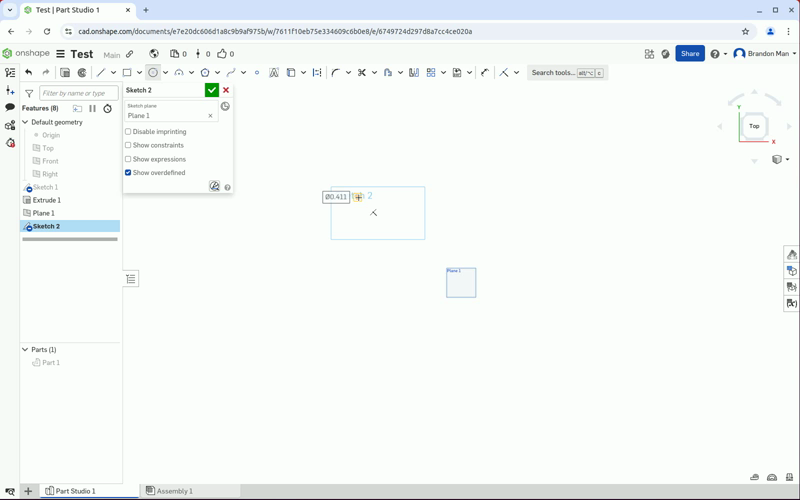
key(esc)
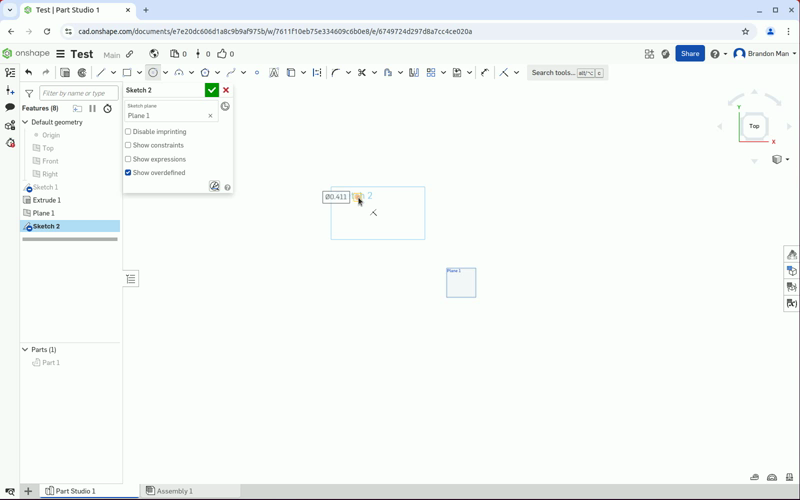
mouse_move(357, 197)
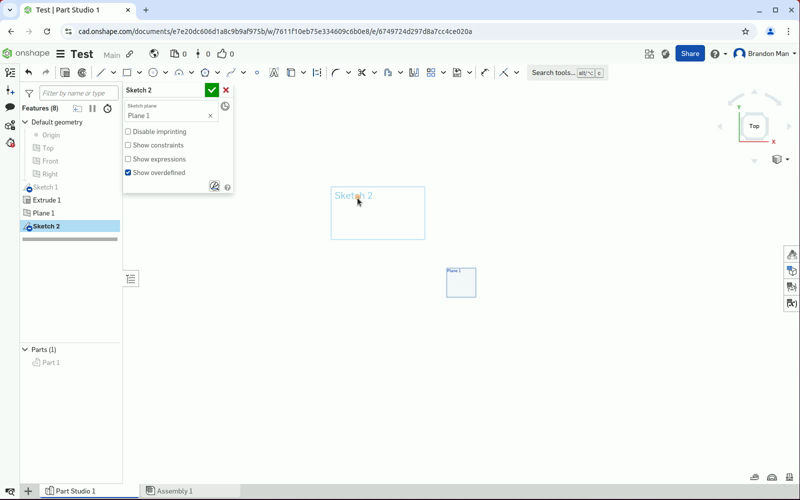
scroll(6)
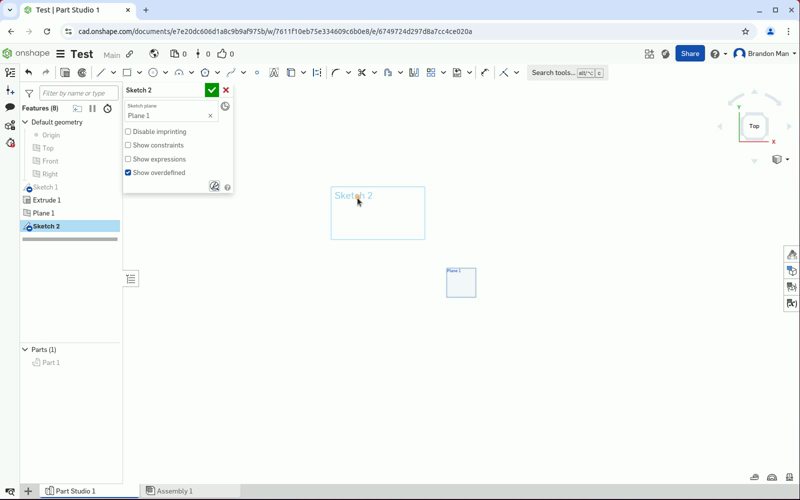
scroll(6)
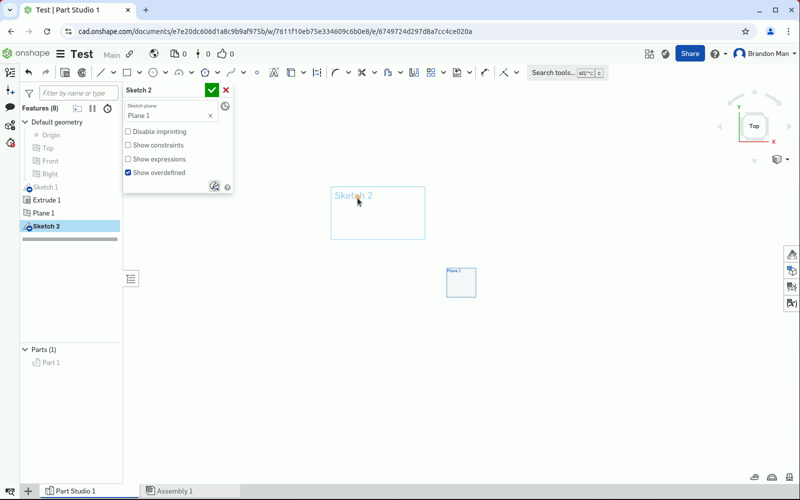
scroll(6)
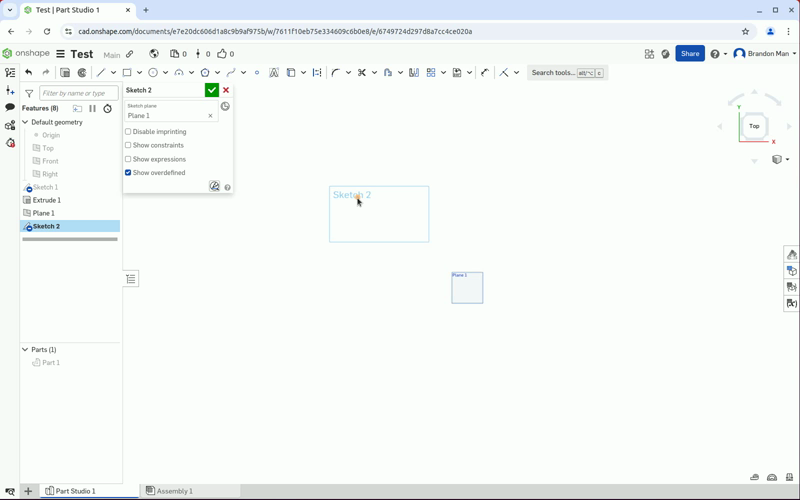
scroll(6)
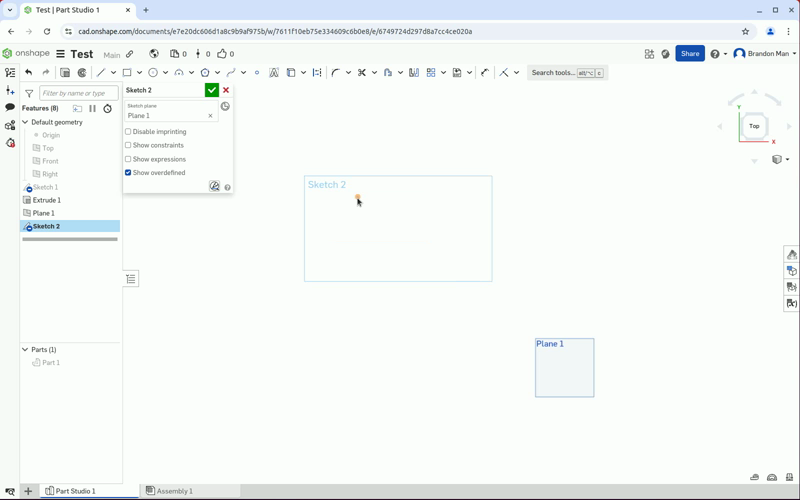
scroll(6)
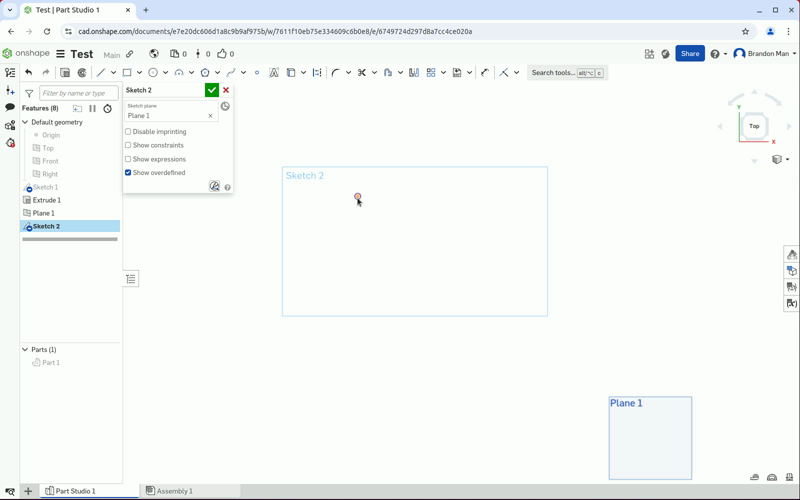
scroll(6)
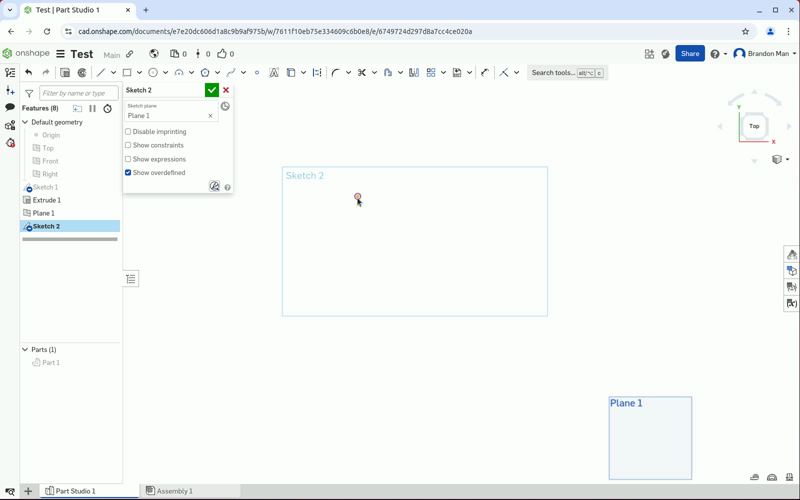
scroll(6)
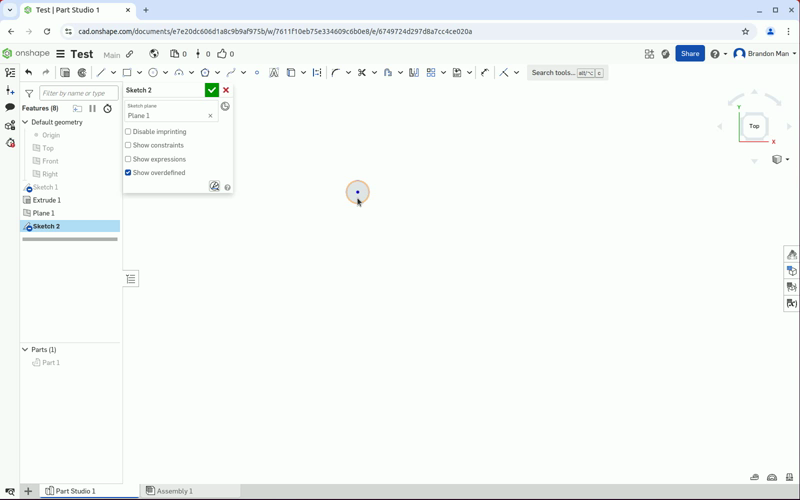
click(357, 197)
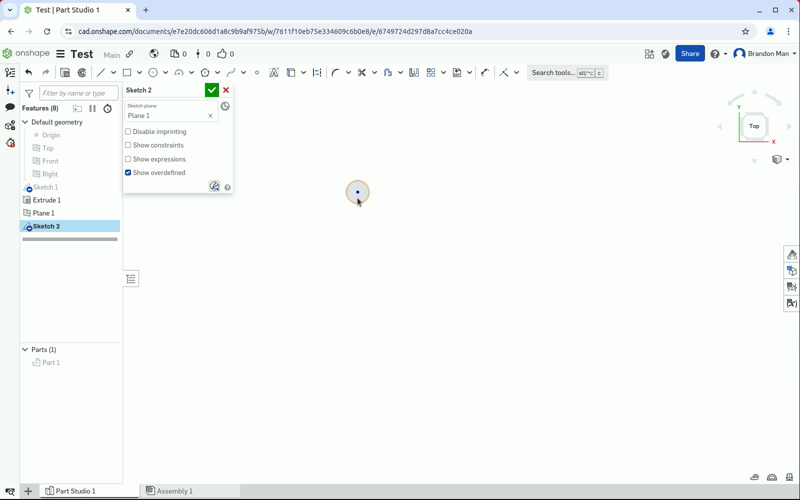
scroll(-6)
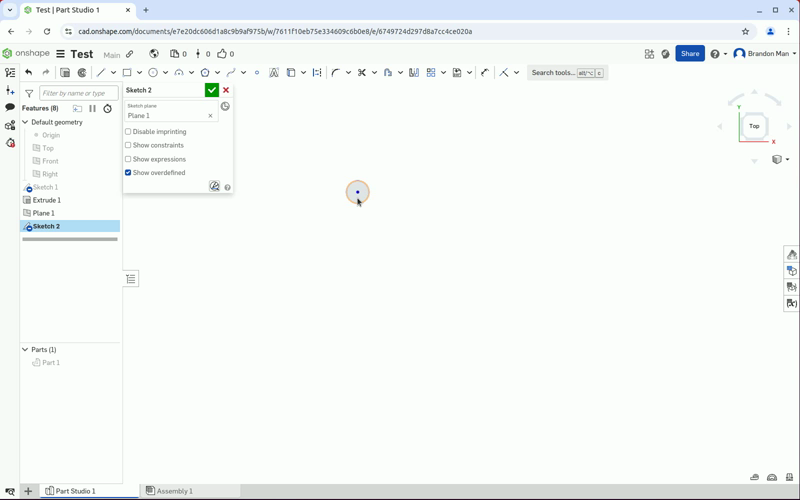
scroll(-6)
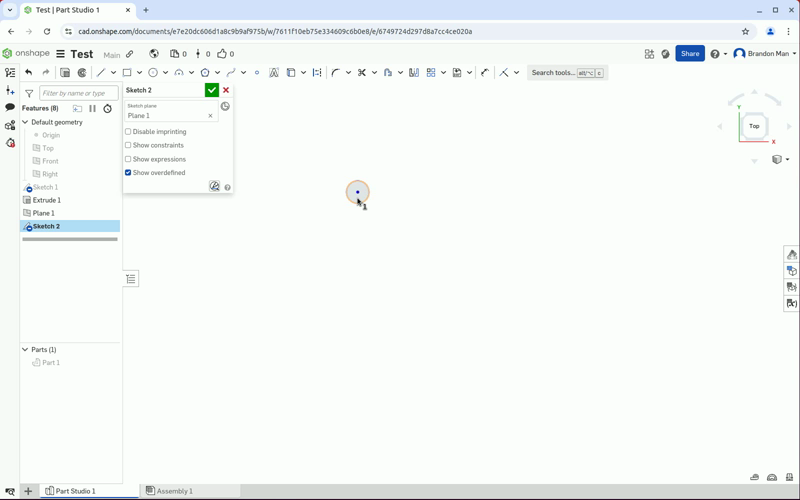
scroll(-6)
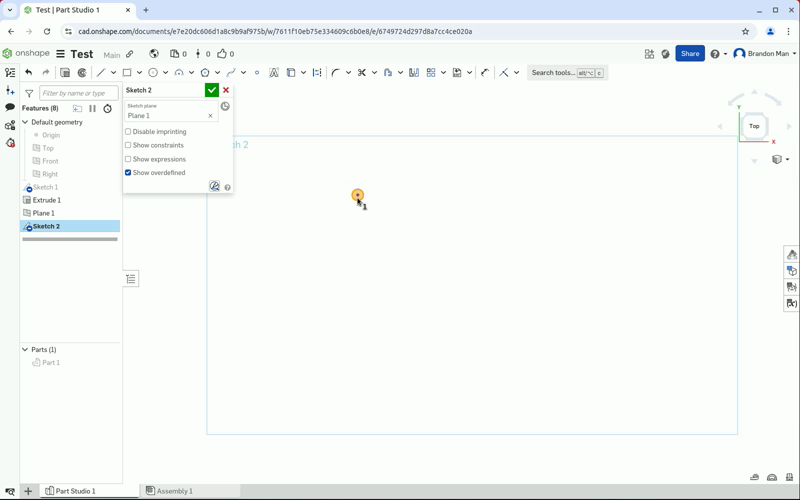
scroll(-6)
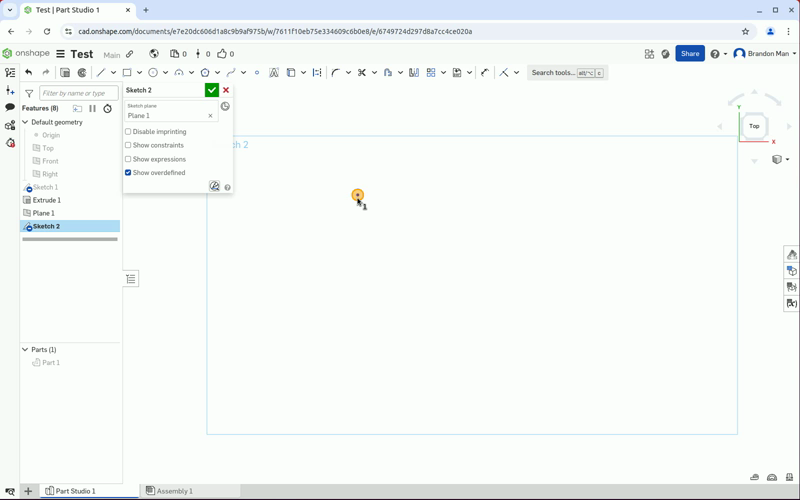
scroll(-6)
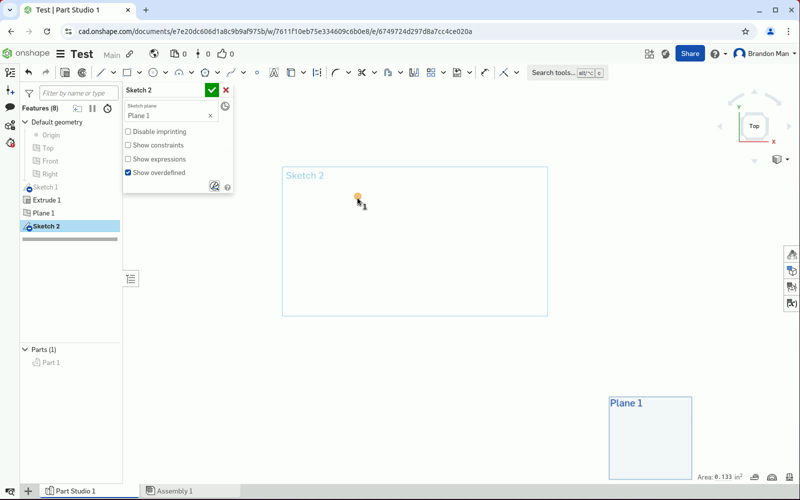
scroll(-6)
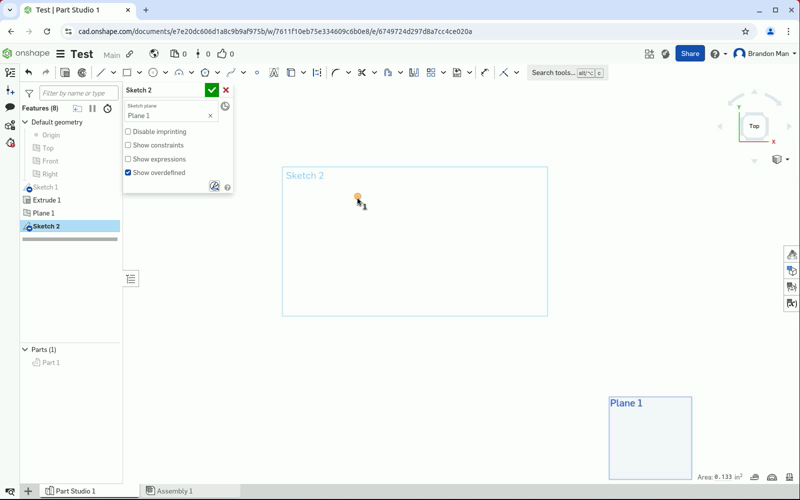
scroll(-6)
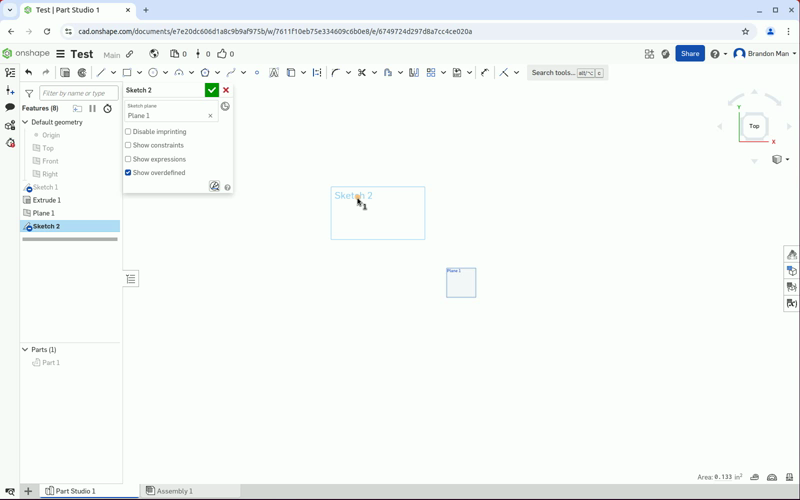
mouse_move(73, 352)
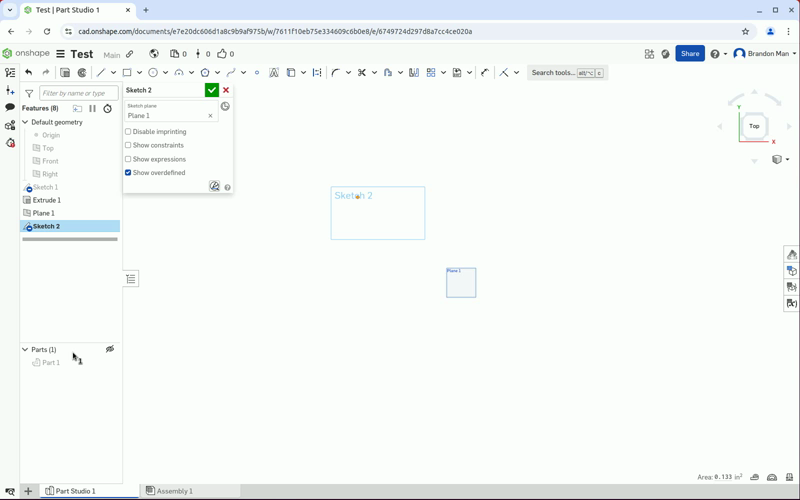
key(shift+y)
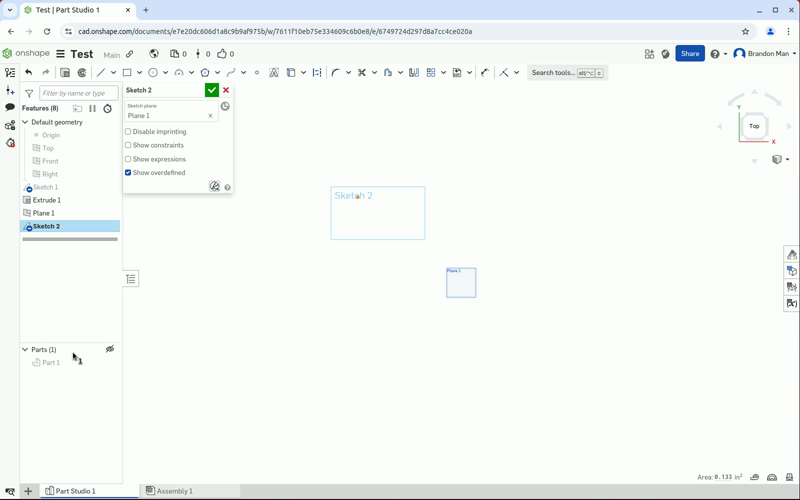
key(shift+e)
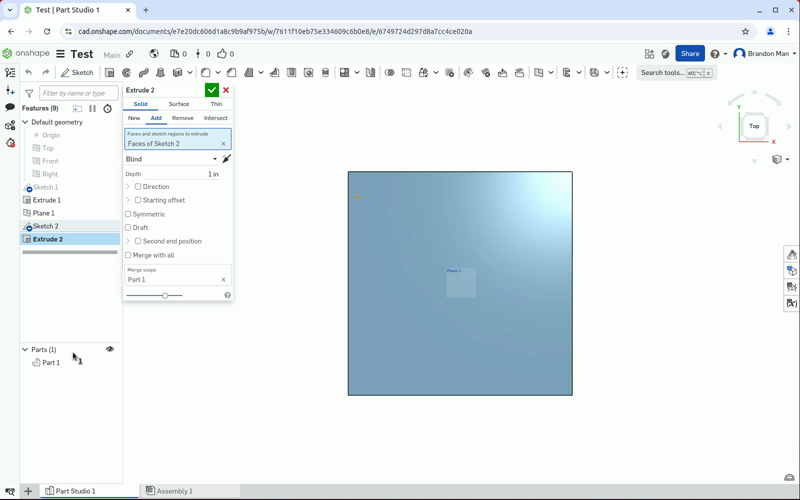
mouse_move(143, 106)
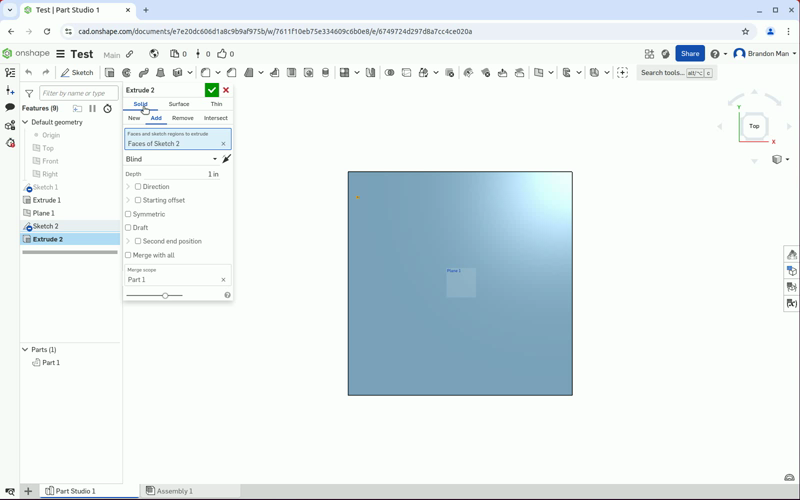
click(143, 106)
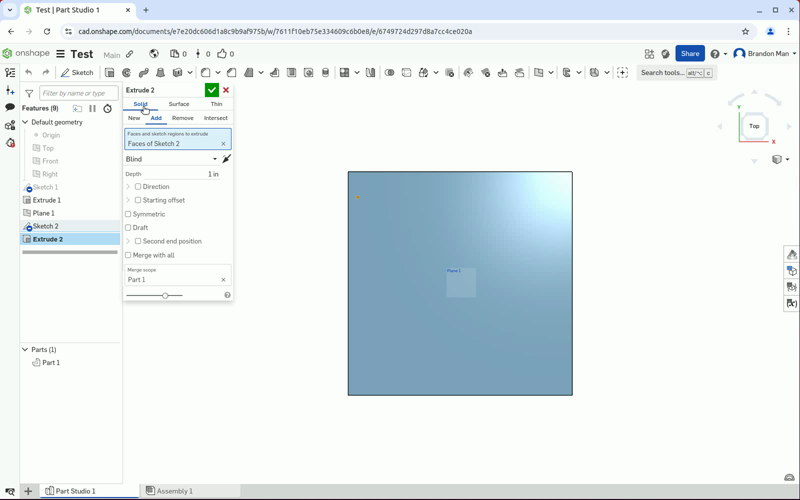
mouse_move(186, 120)
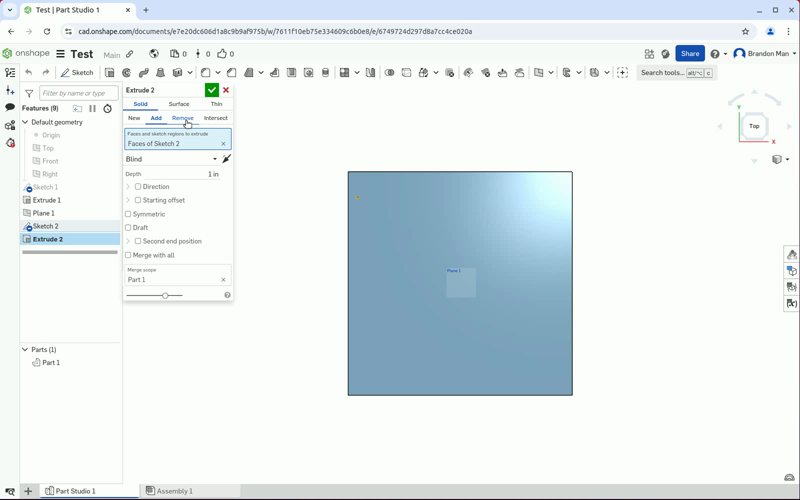
click(186, 120)
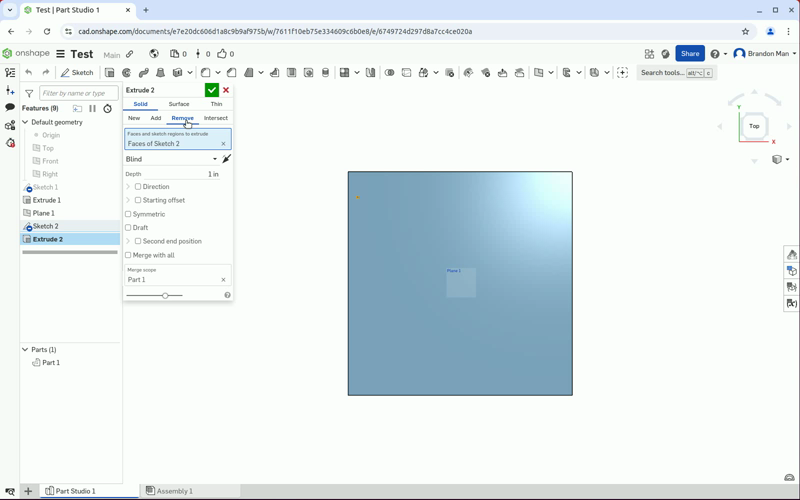
key(tab, 4)
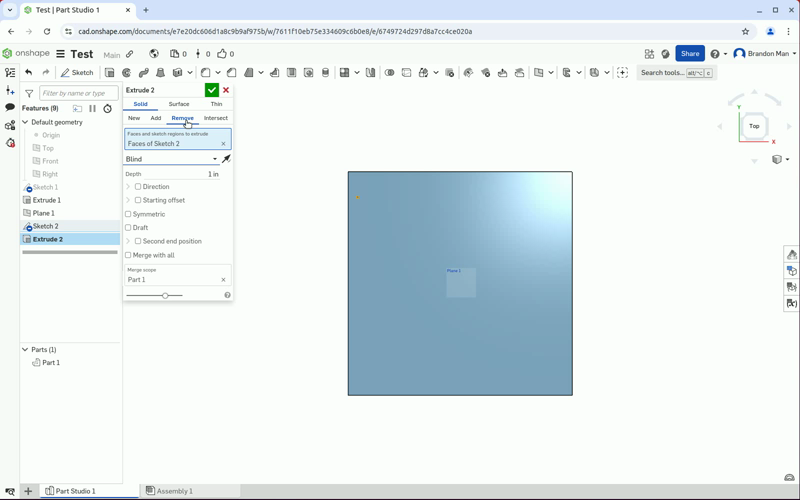
text(2.166)
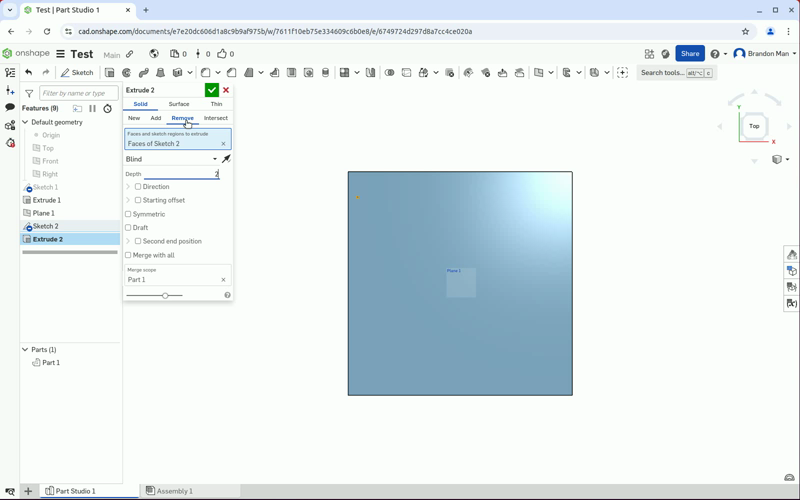
key(tab, 6)
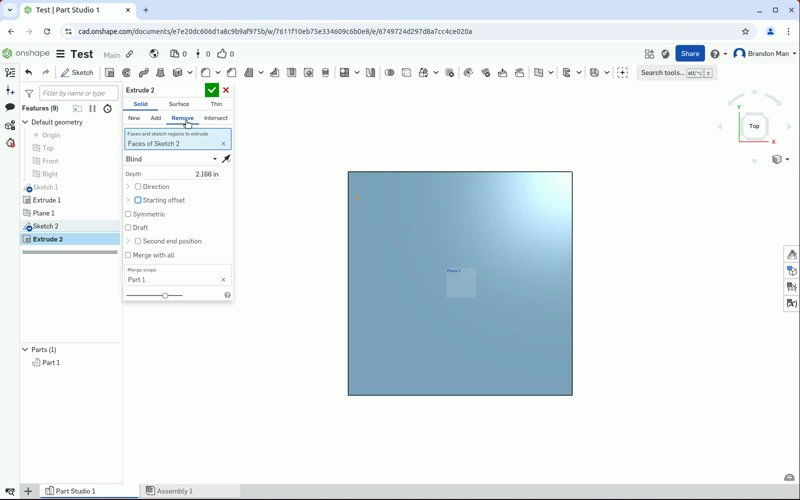
key(space)
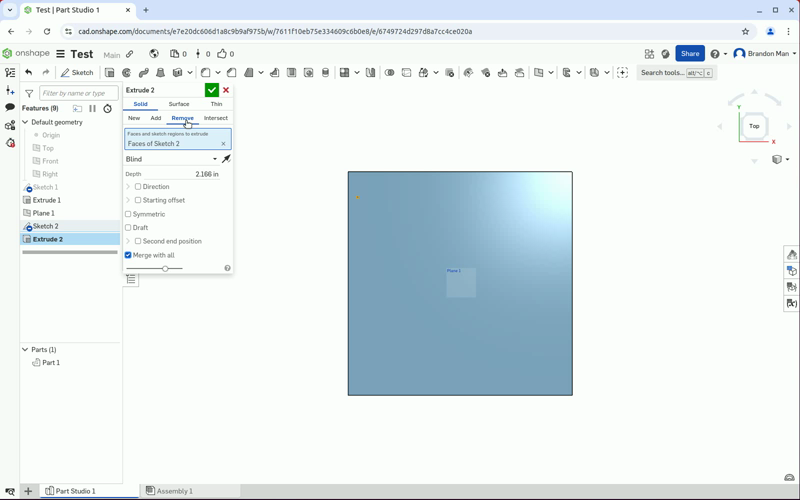
key(enter)
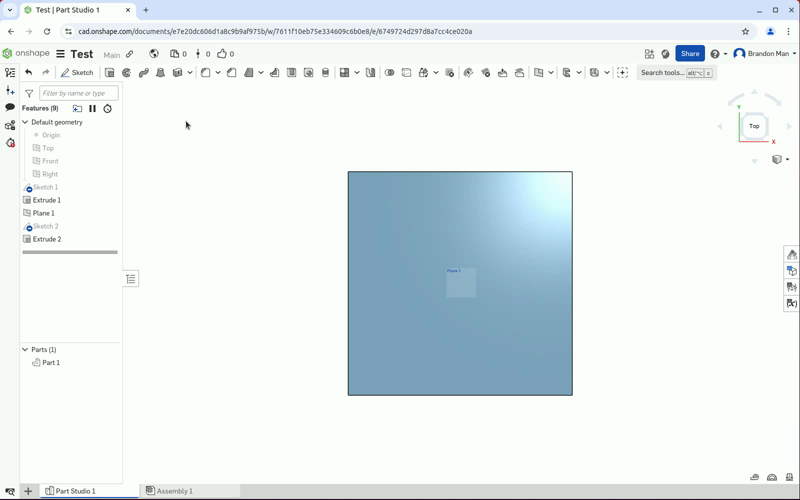
key(shift+h)
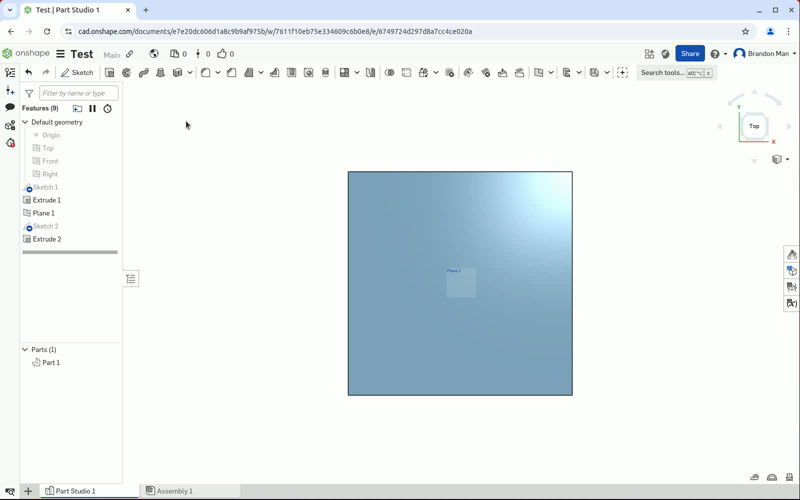
key(shift+h)
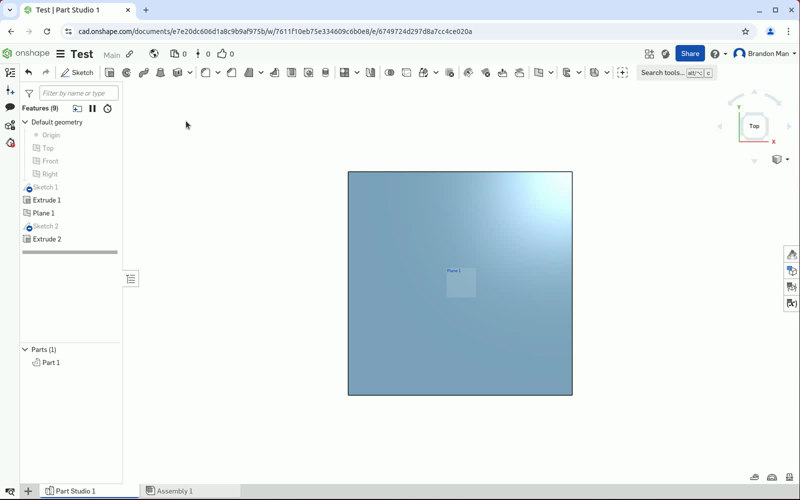
key(shift+7)
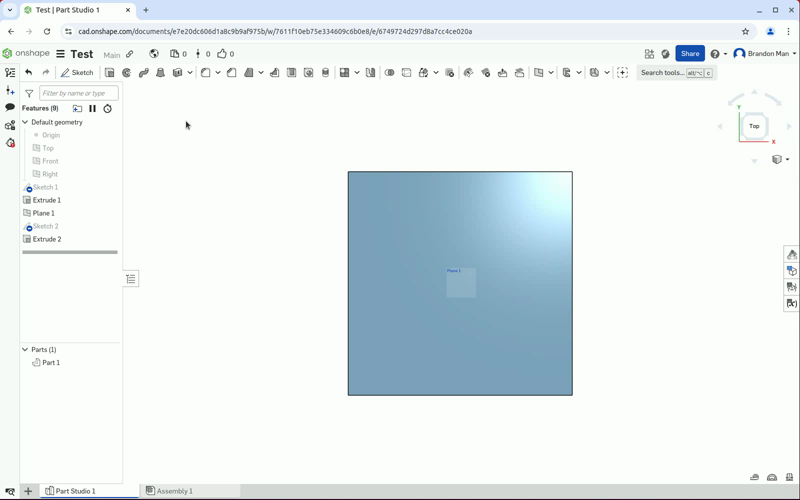
key(up, 3)
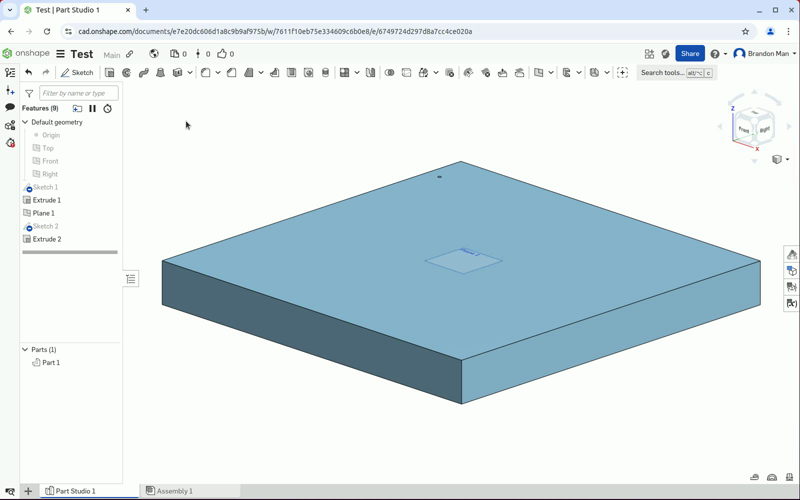
key(left, 3)
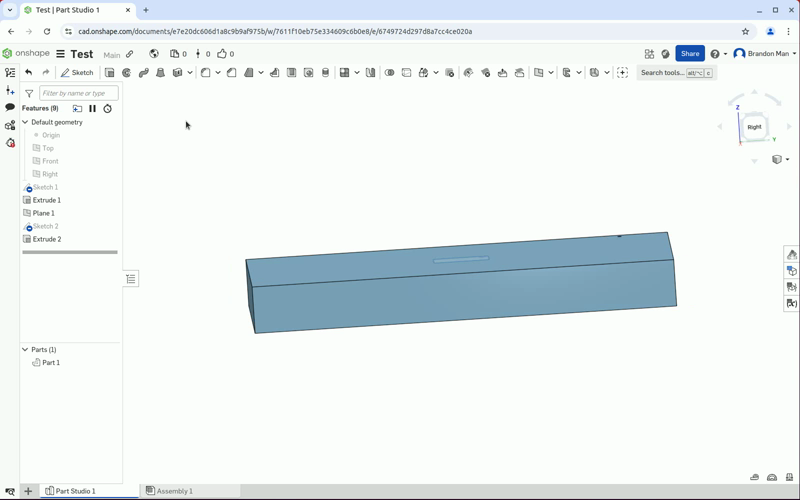
key(right, 3)
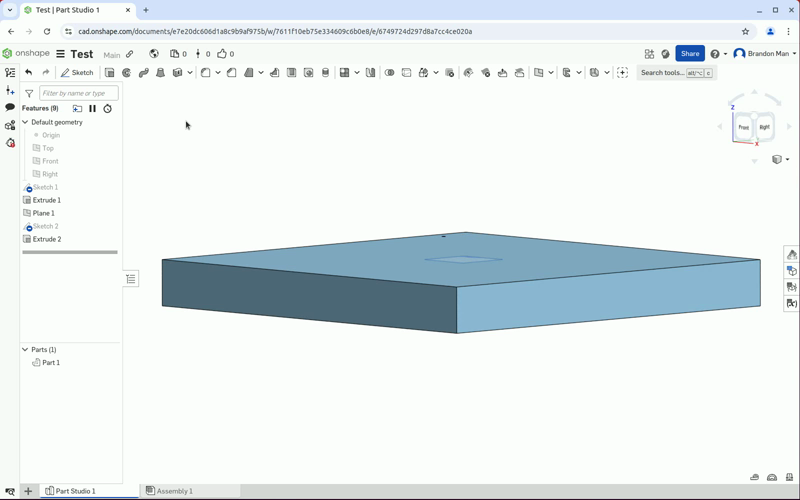
key(down, 3)
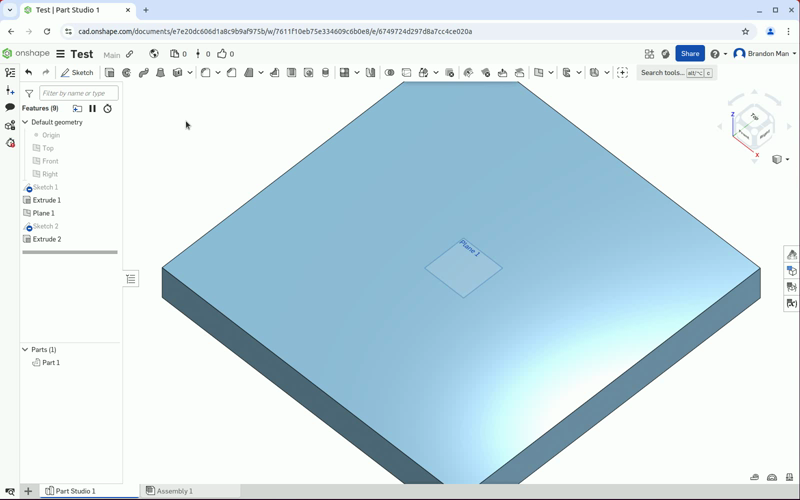
mouse_move(73, 189)
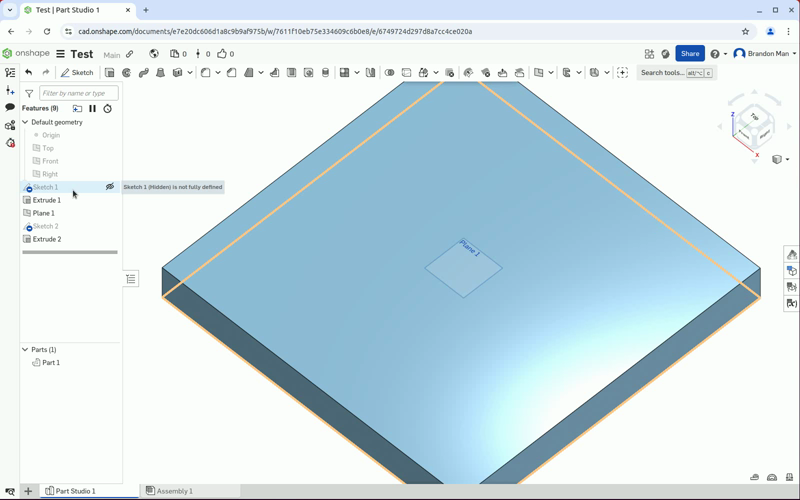
click(73, 189)